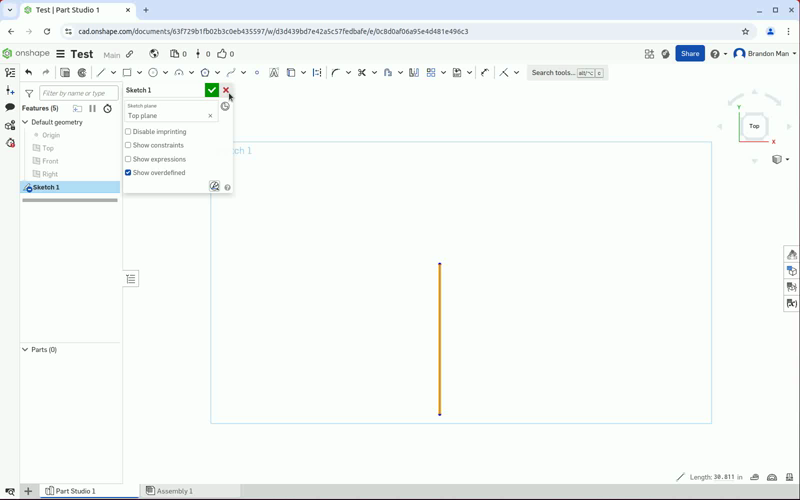
key(shift+h)
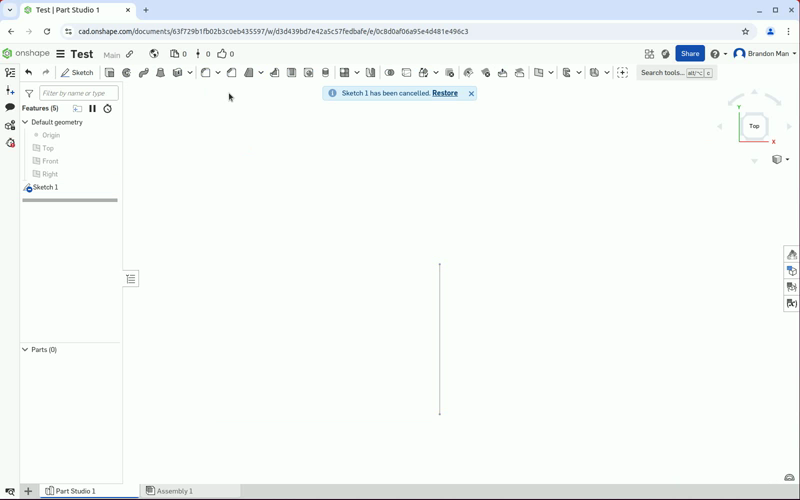
key(shift+s)
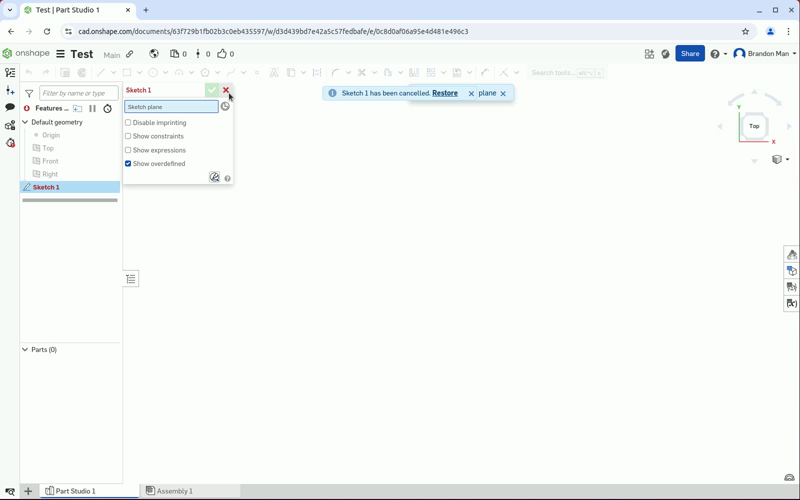
mouse_move(73, 150)
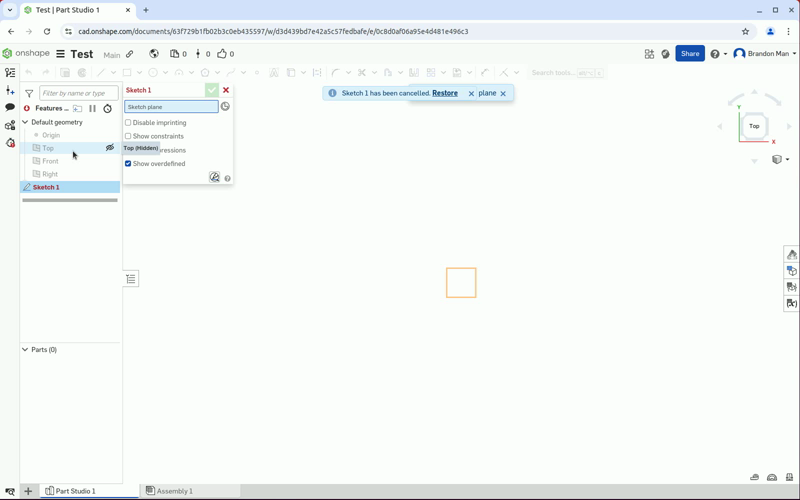
click(73, 150)
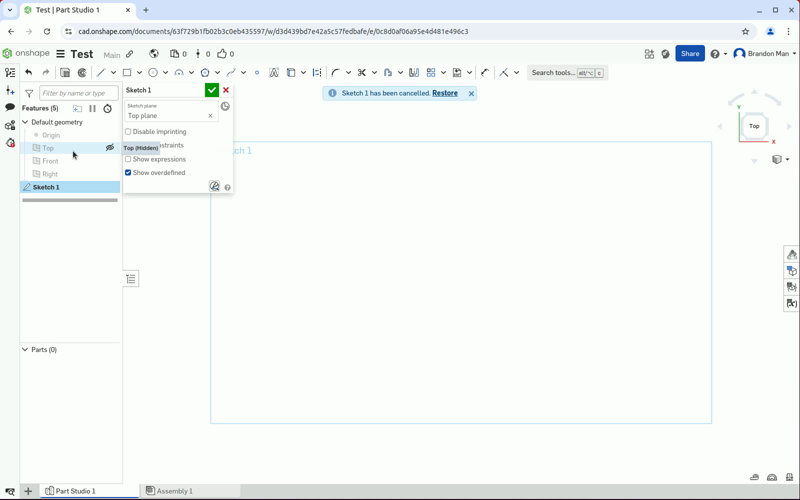
mouse_move(73, 352)
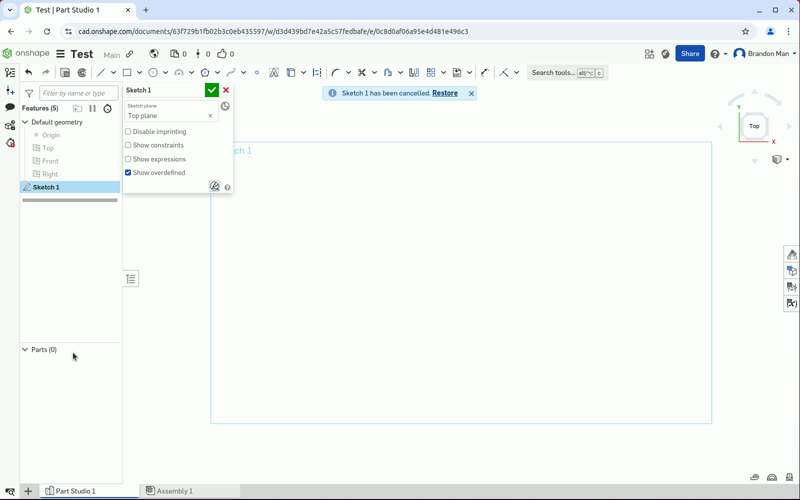
key(y)
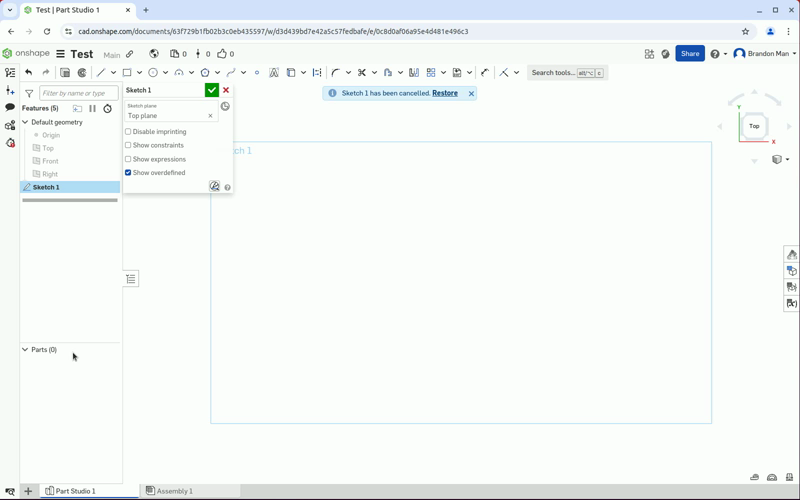
key(a)
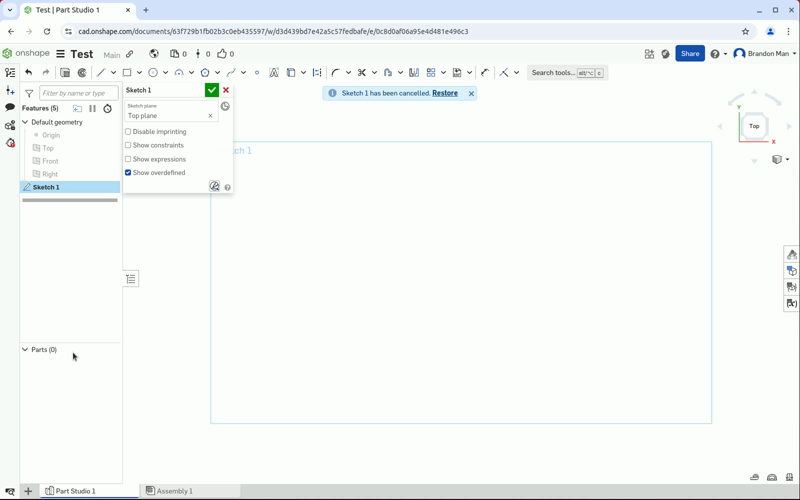
key_down(shift)
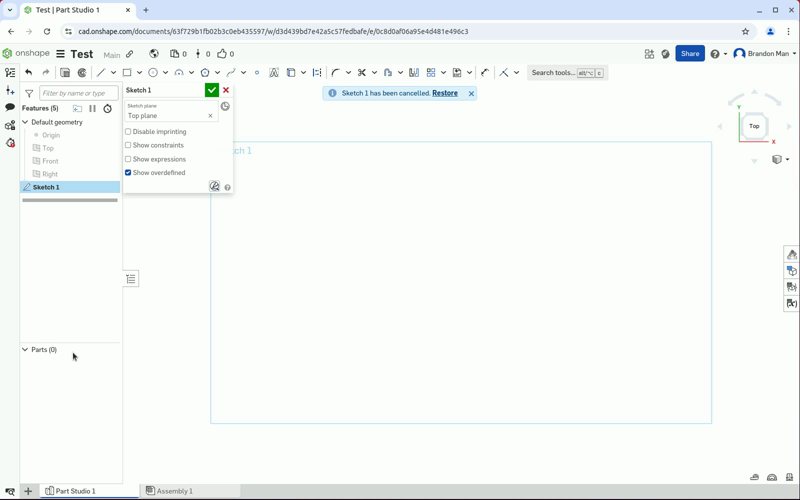
mouse_move(356, 228)
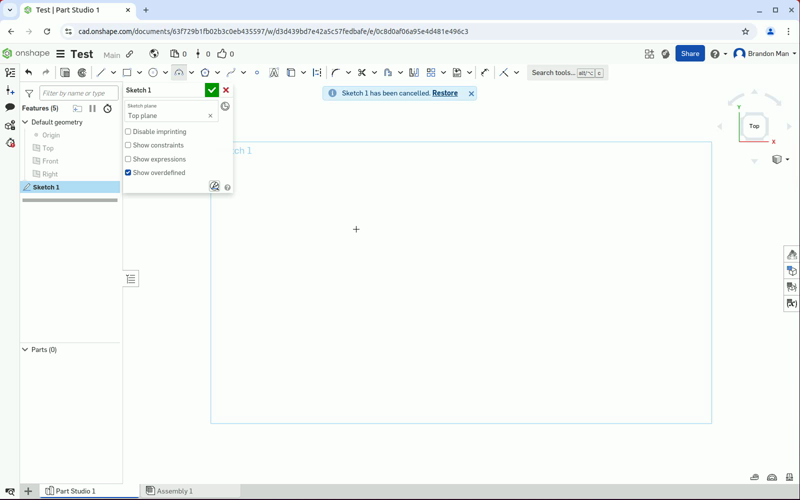
click(356, 228)
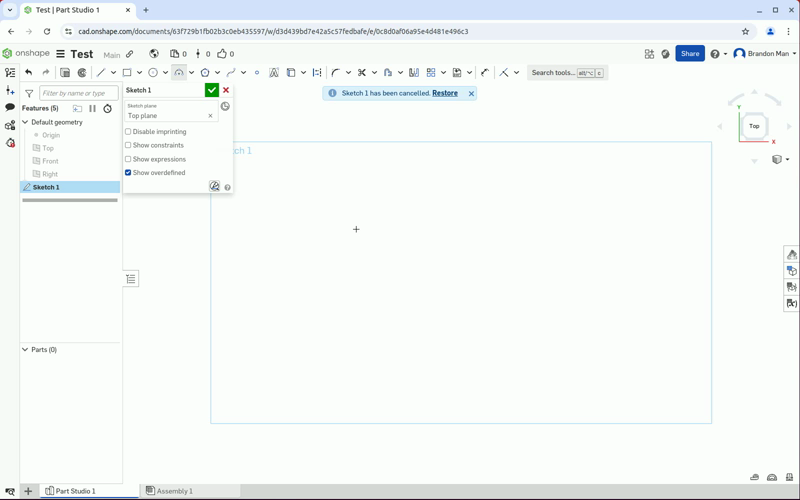
key_up(shift)
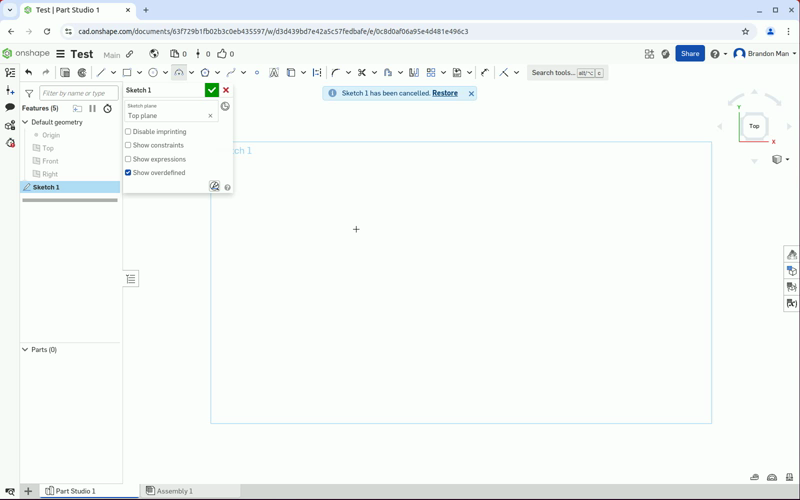
key_down(shift)
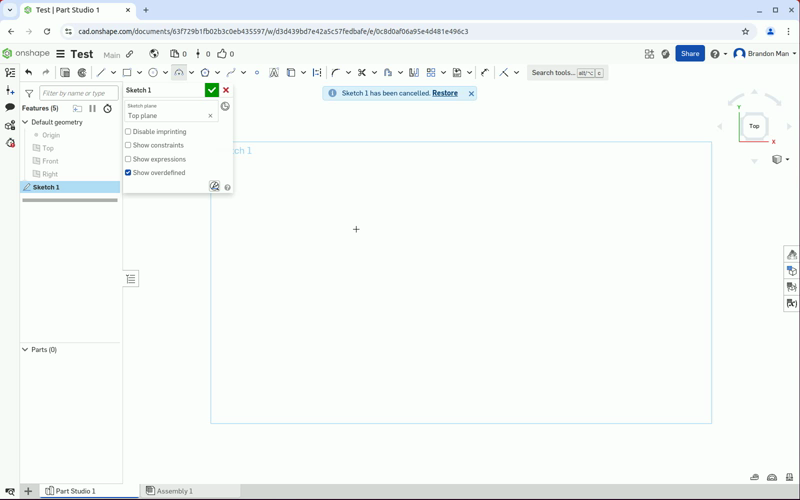
mouse_move(459, 394)
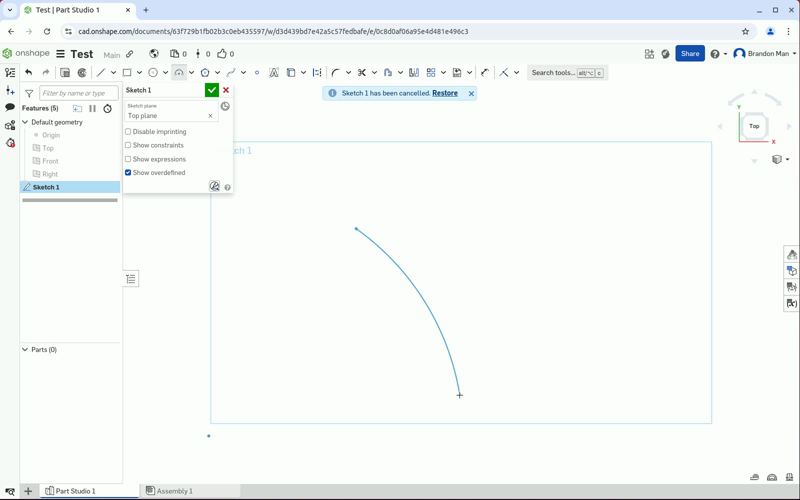
click(459, 394)
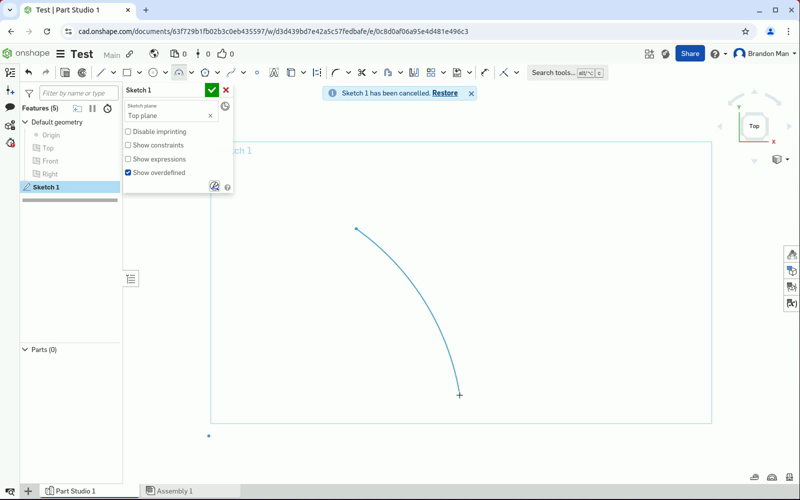
mouse_move(392, 321)
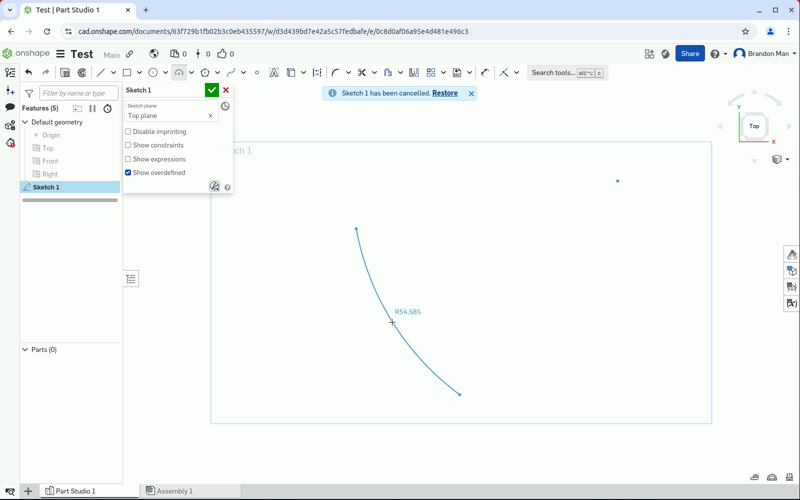
click(392, 321)
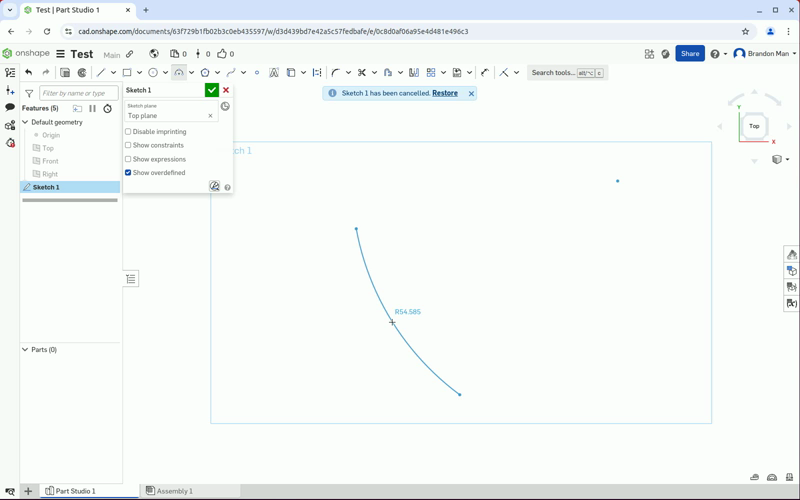
key_up(shift)
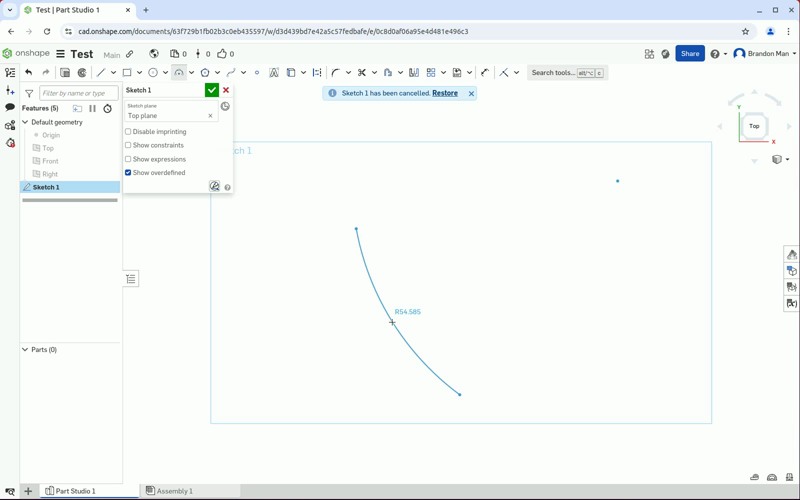
key(esc)
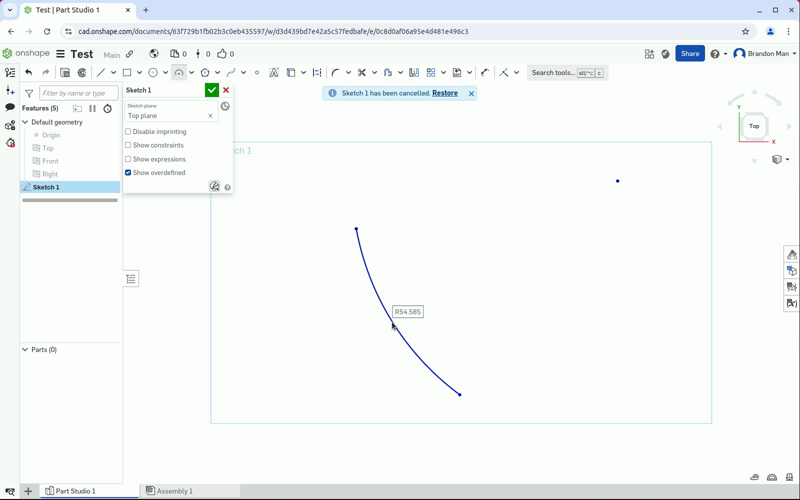
key(l)
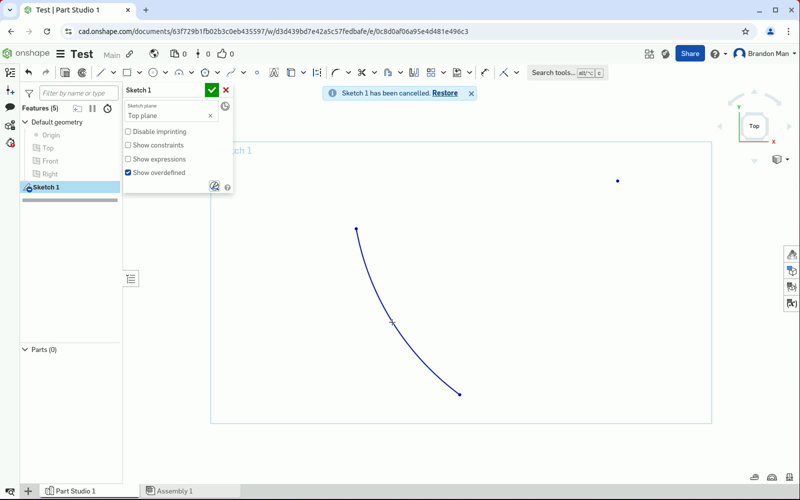
mouse_move(459, 394)
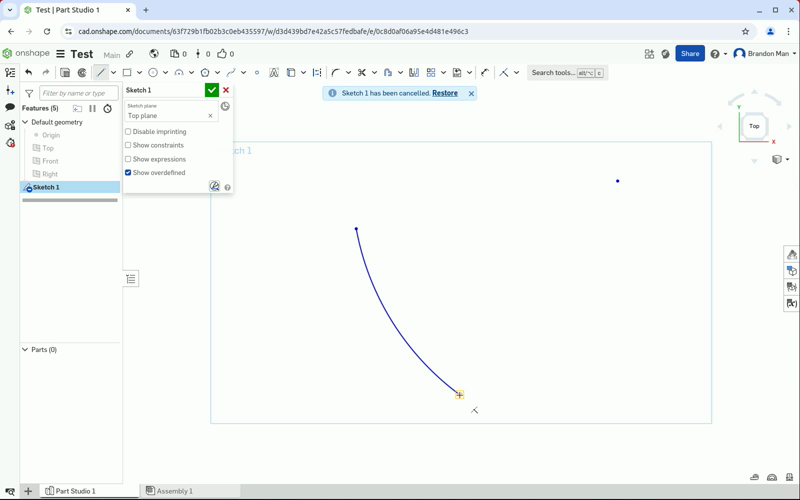
click(459, 394)
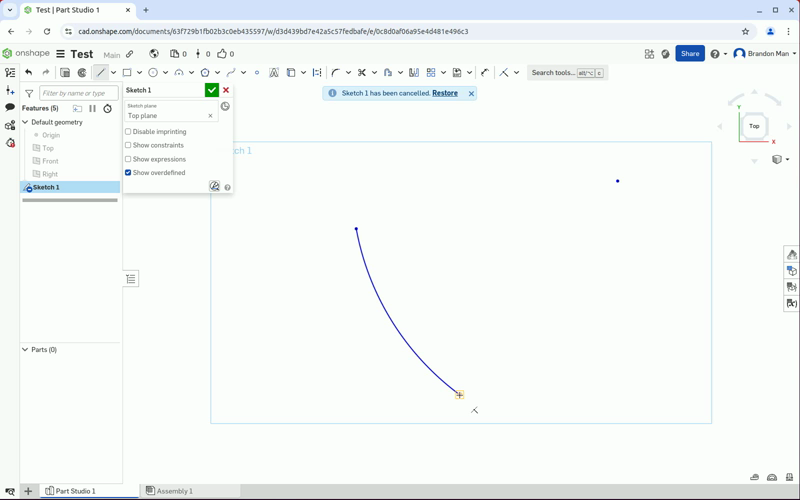
key_down(shift)
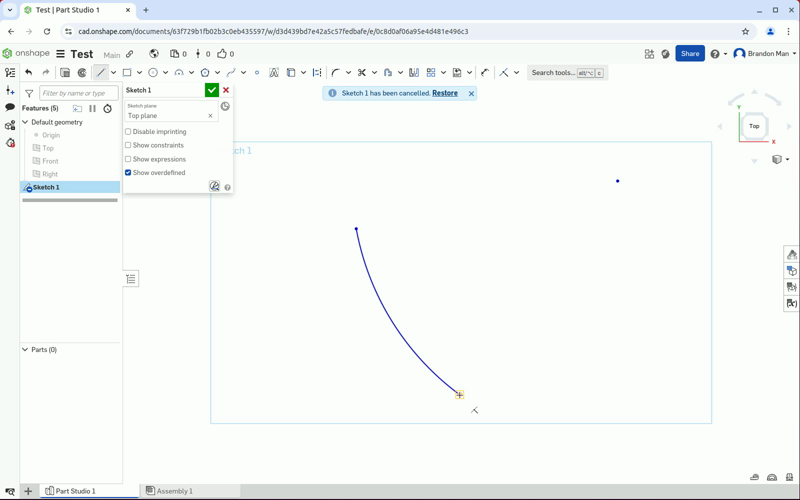
mouse_move(459, 228)
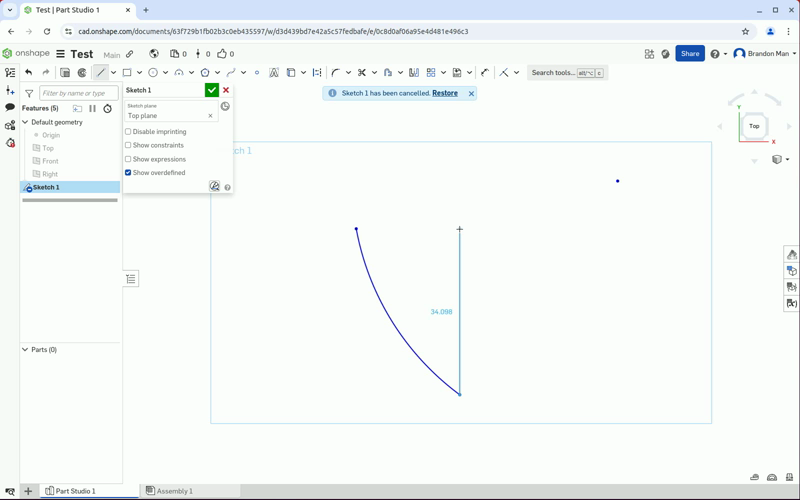
click(459, 228)
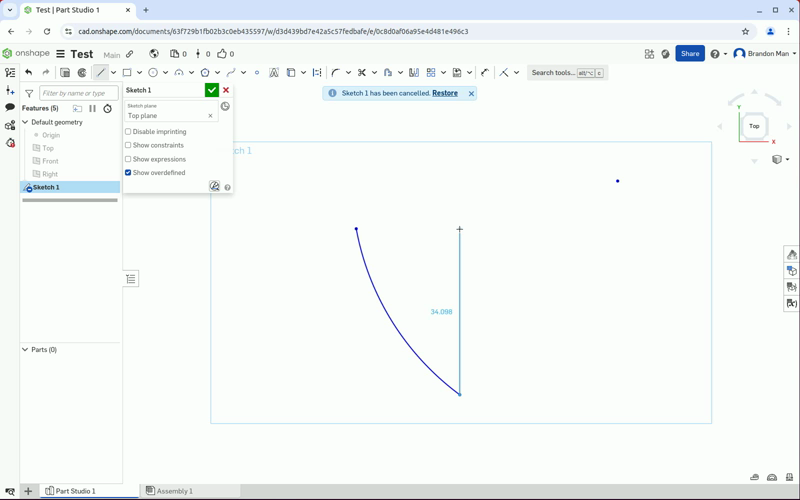
key_up(shift)
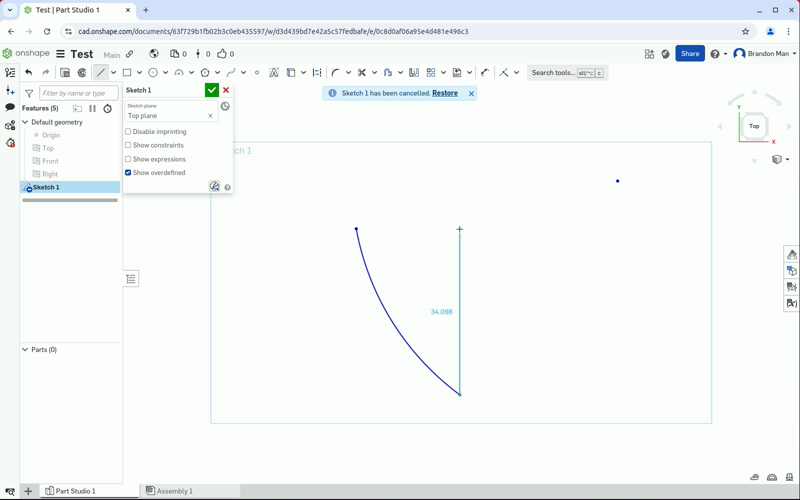
key(esc)
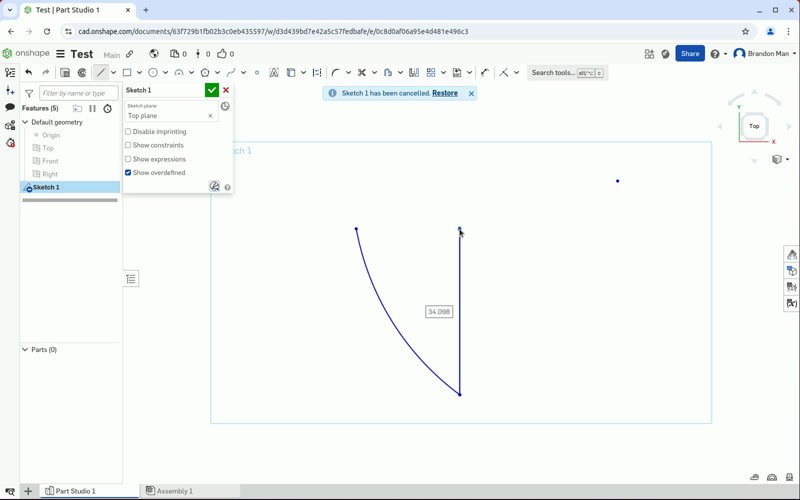
key(a)
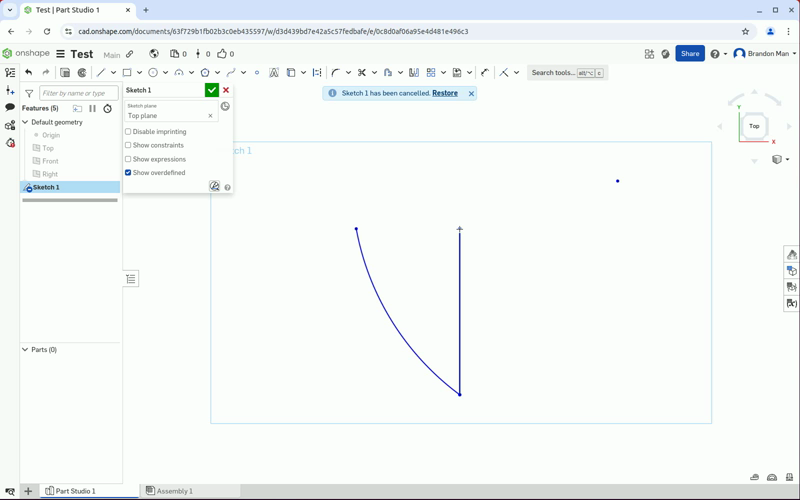
mouse_move(459, 228)
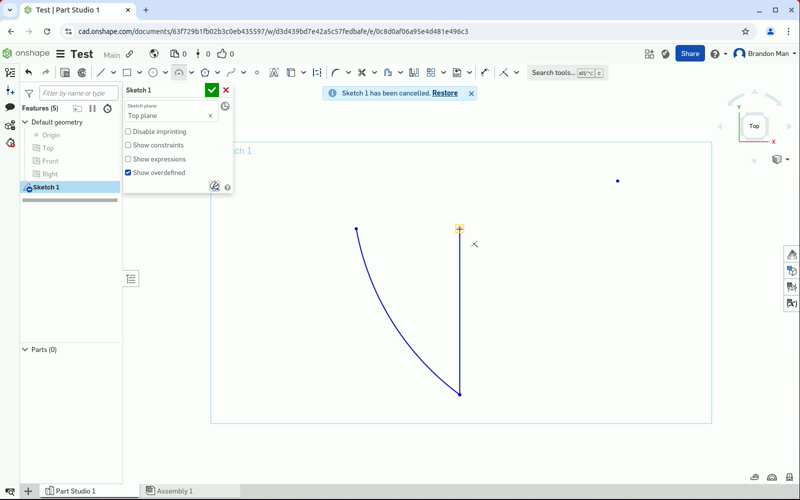
click(459, 228)
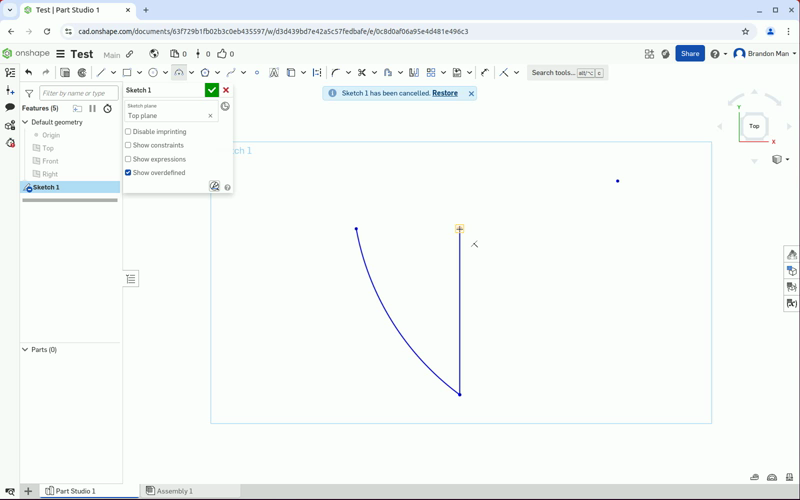
mouse_move(356, 228)
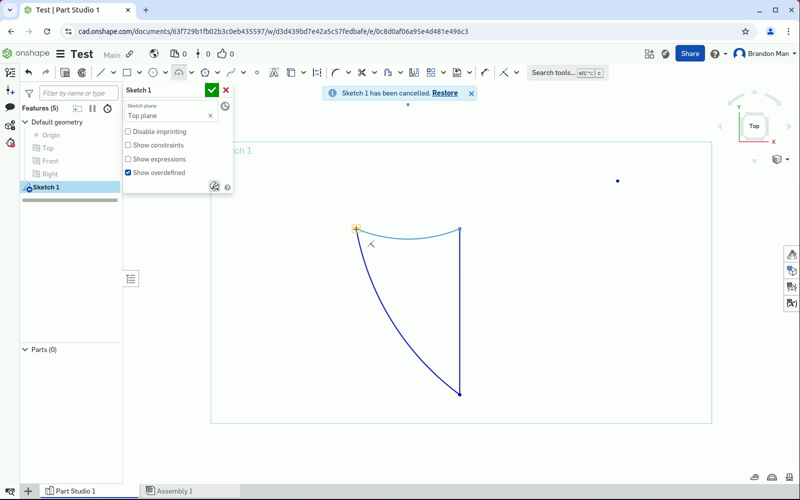
click(356, 228)
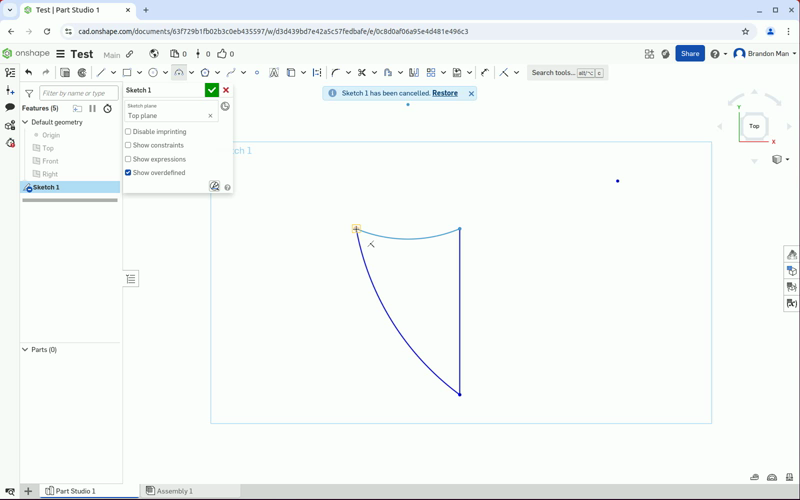
key_down(shift)
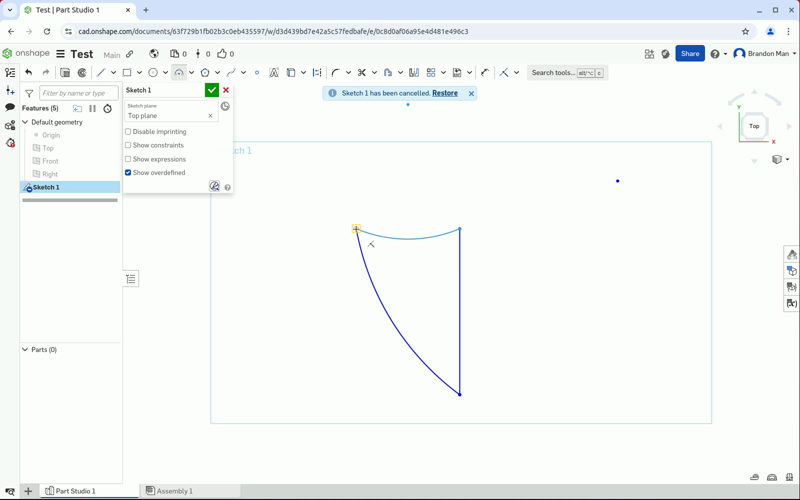
mouse_move(407, 184)
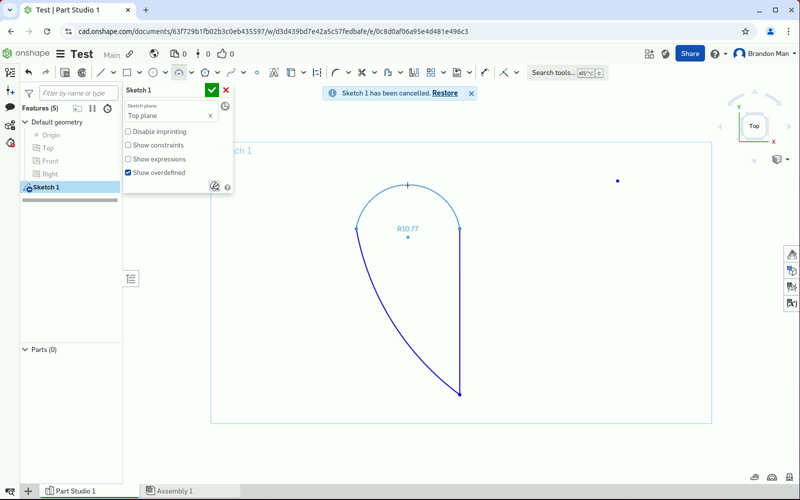
click(407, 184)
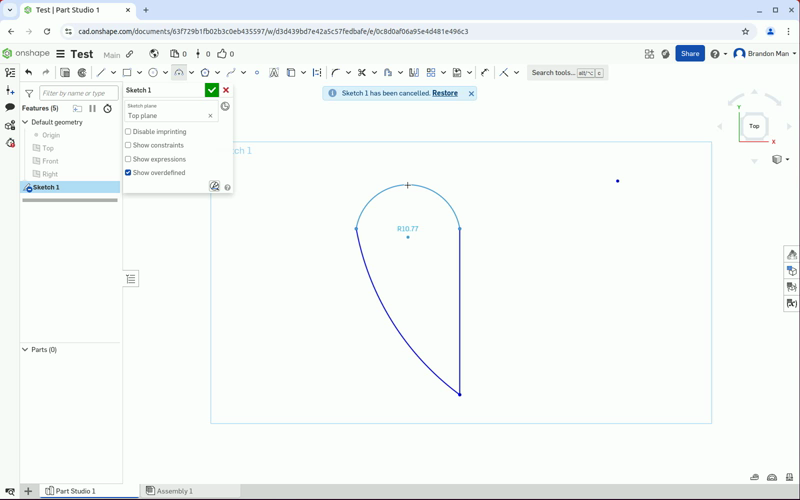
key_up(shift)
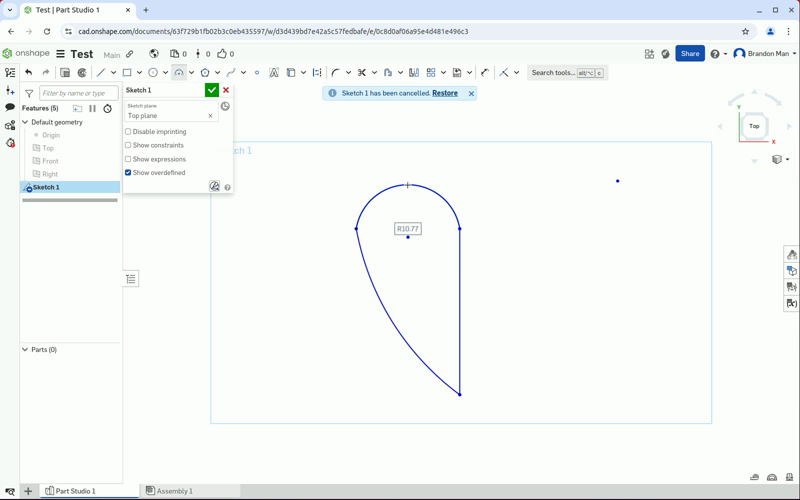
key(esc)
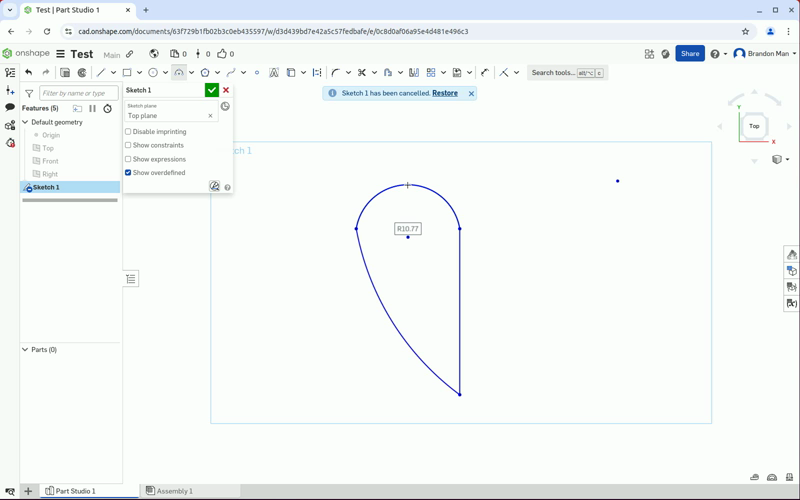
mouse_move(403, 266)
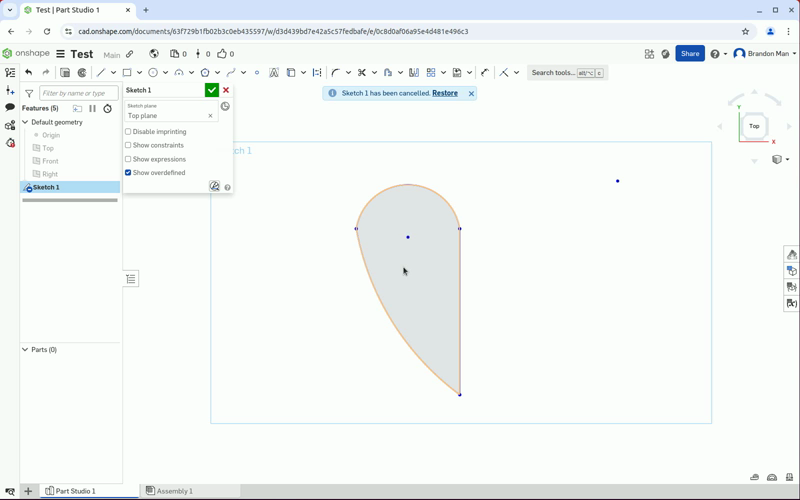
click(403, 266)
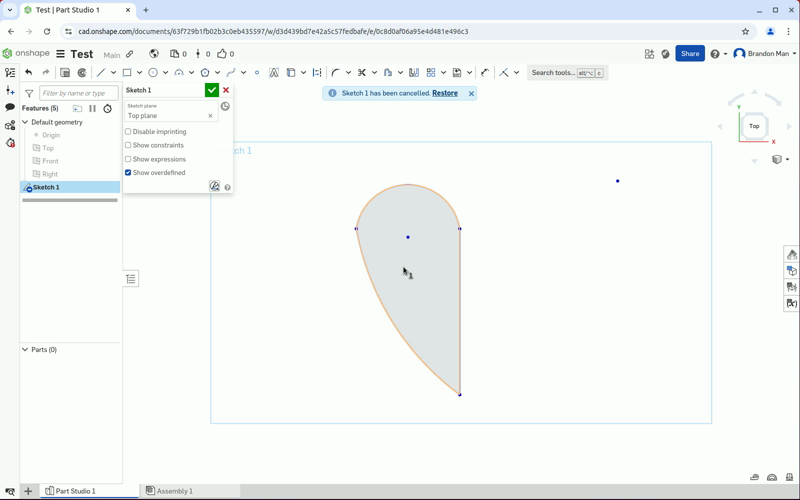
mouse_move(73, 352)
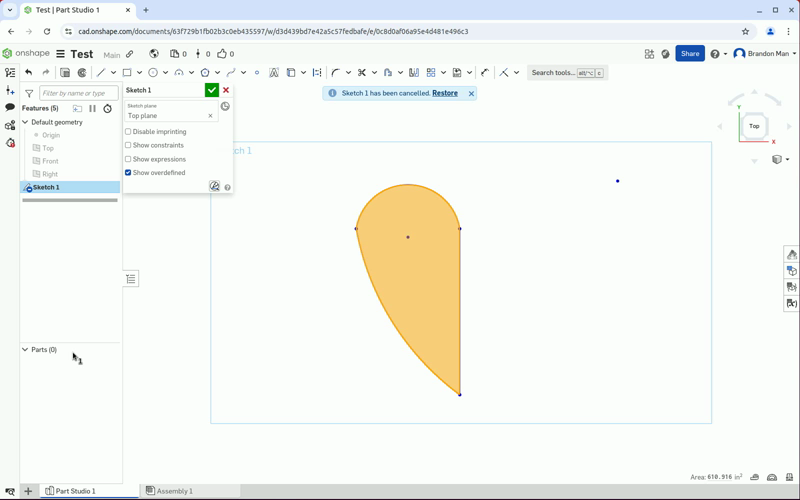
key(shift+y)
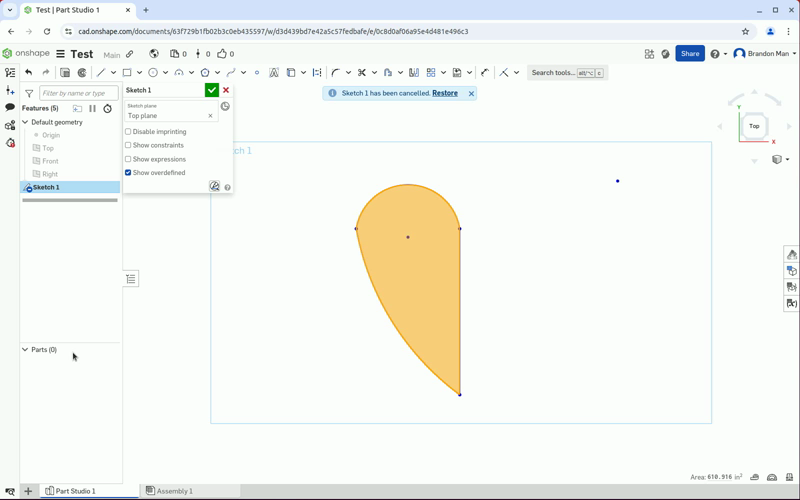
key(shift+e)
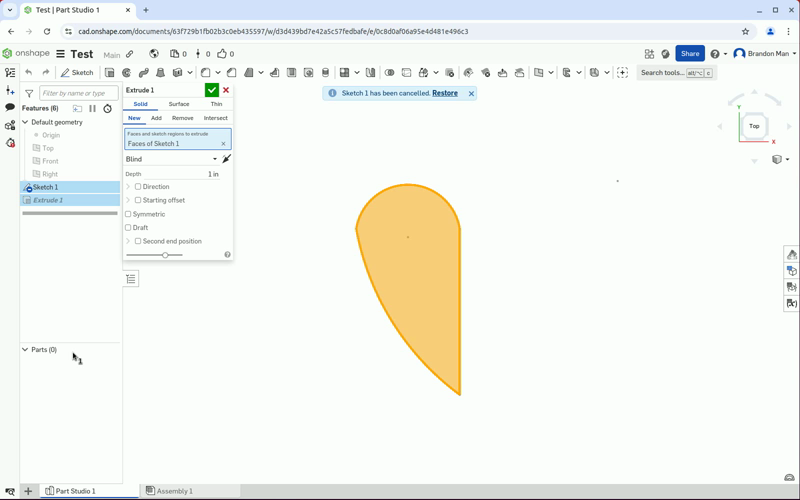
mouse_move(143, 106)
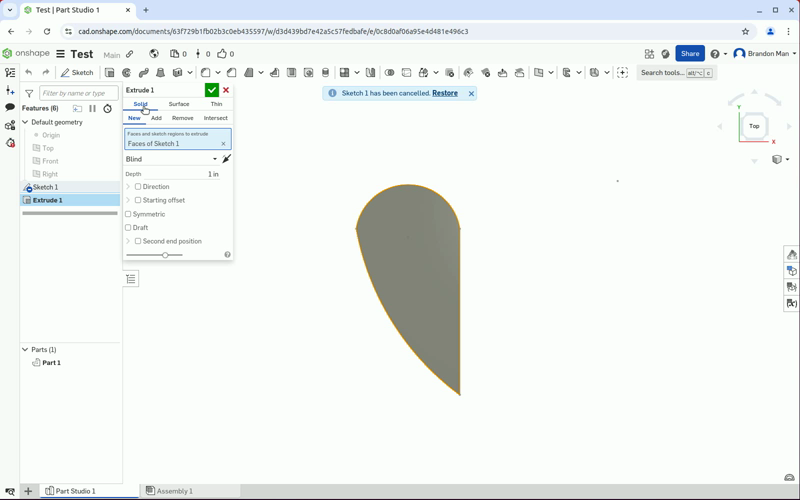
click(143, 106)
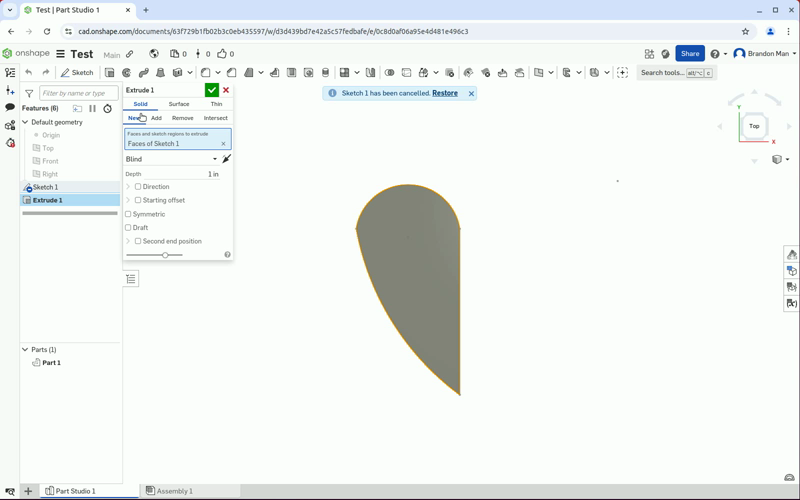
mouse_move(137, 120)
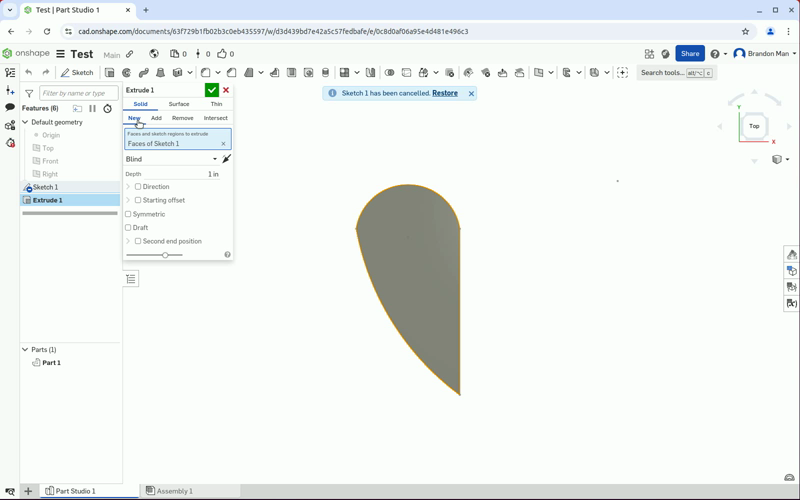
click(137, 120)
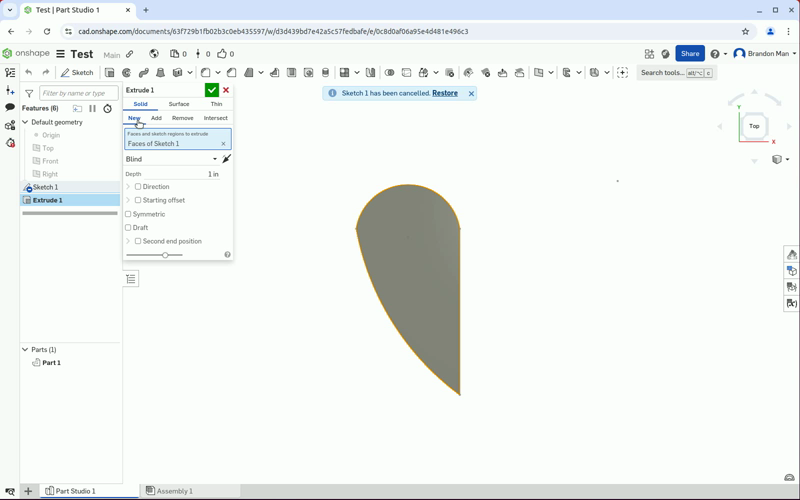
key(tab, 4)
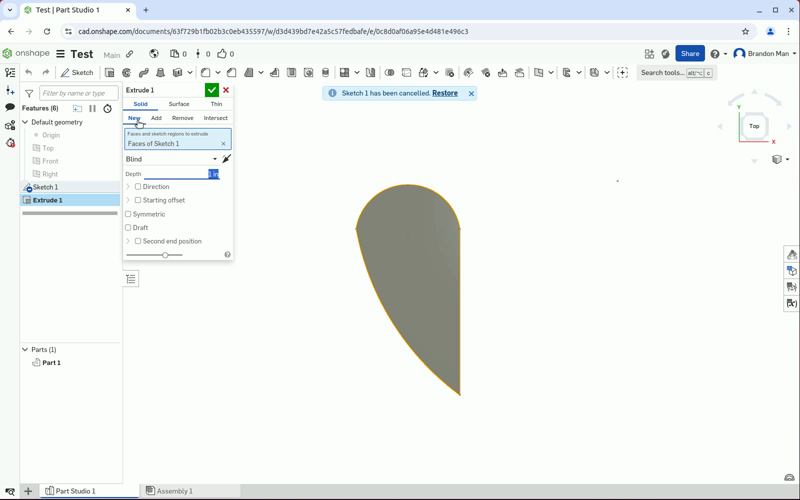
text(0.722)
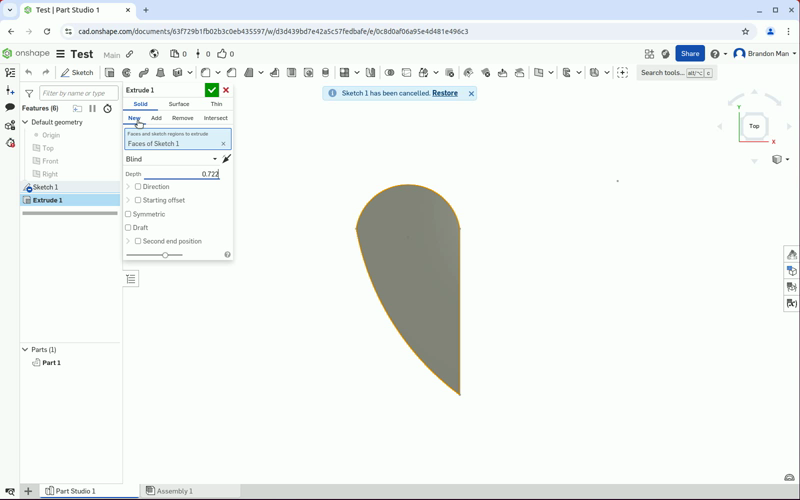
key(enter)
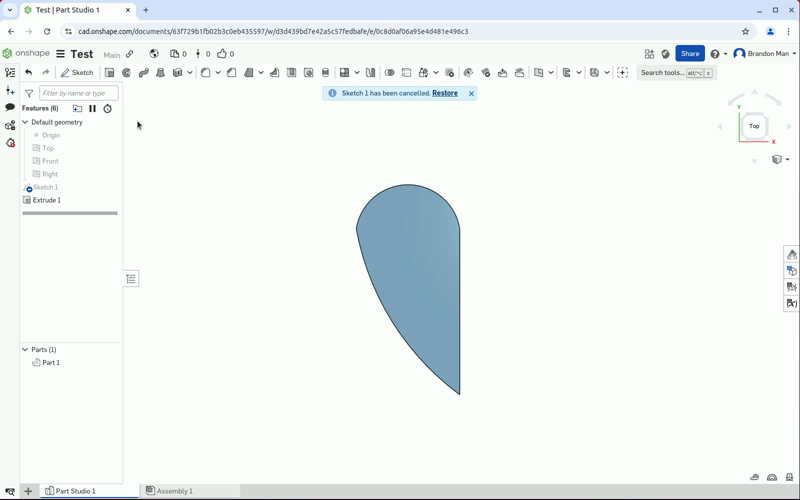
key(shift+h)
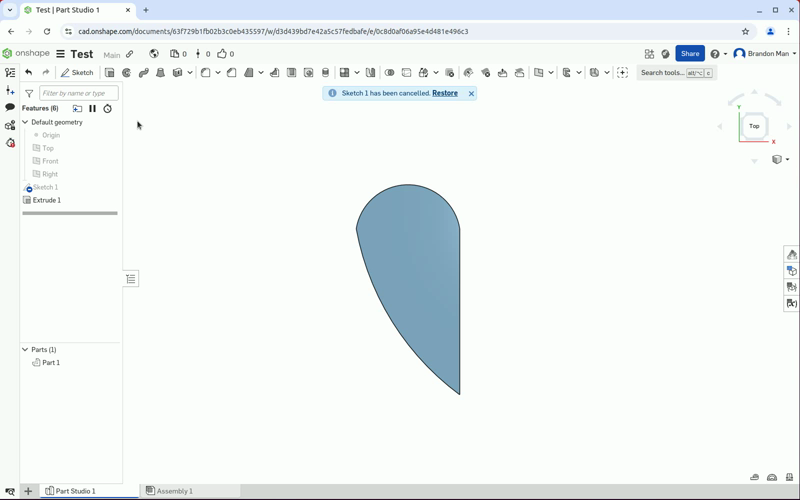
key(shift+h)
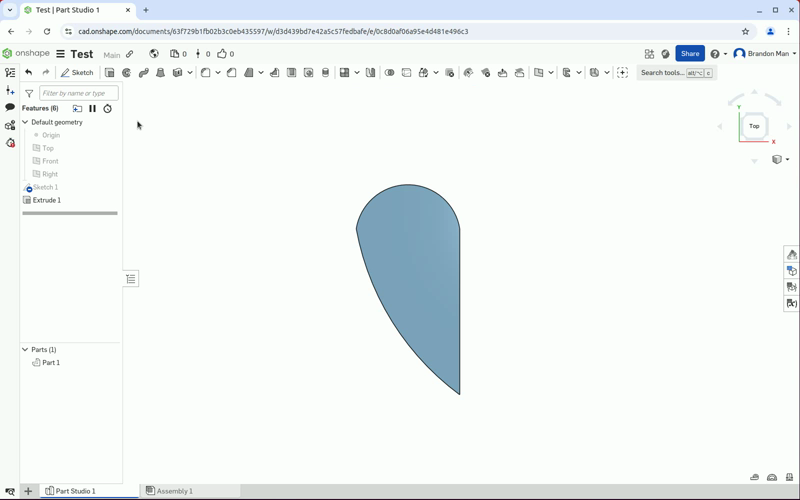
mouse_move(73, 189)
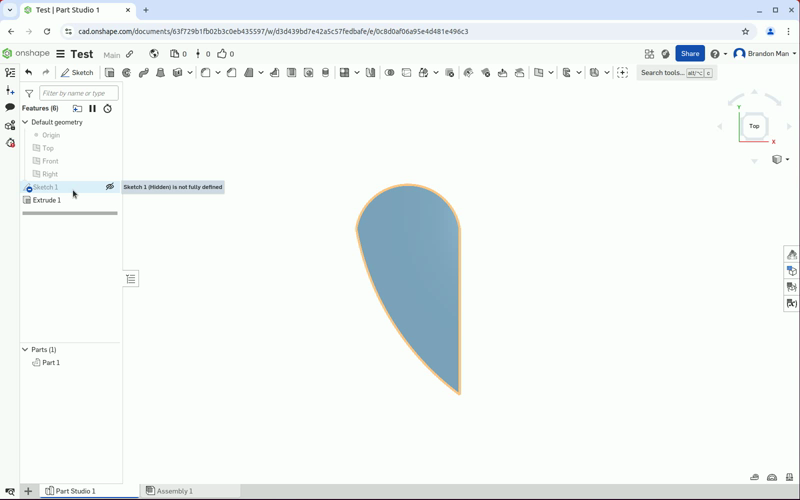
click(73, 189)
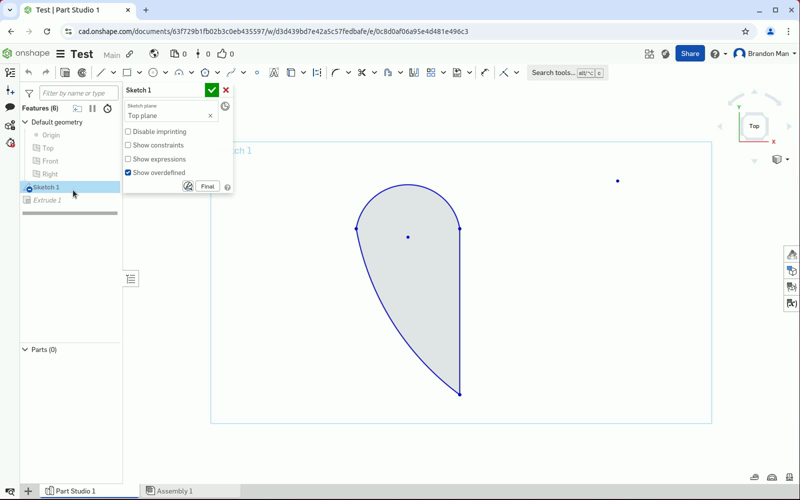
mouse_move(229, 92)
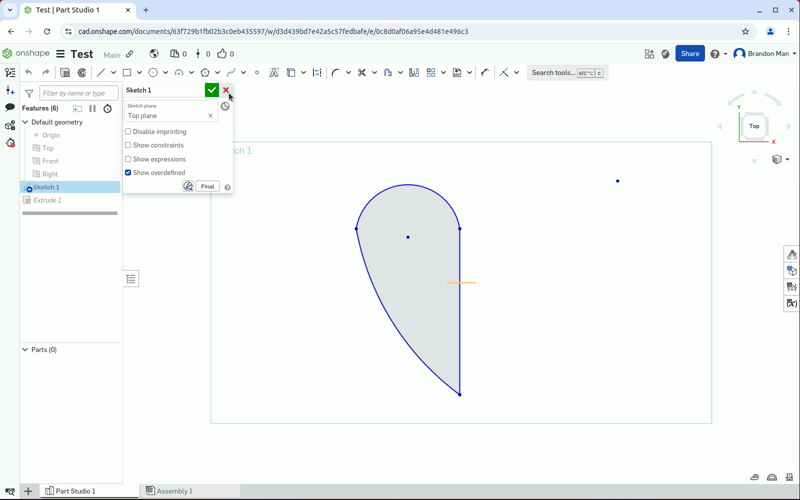
click(229, 92)
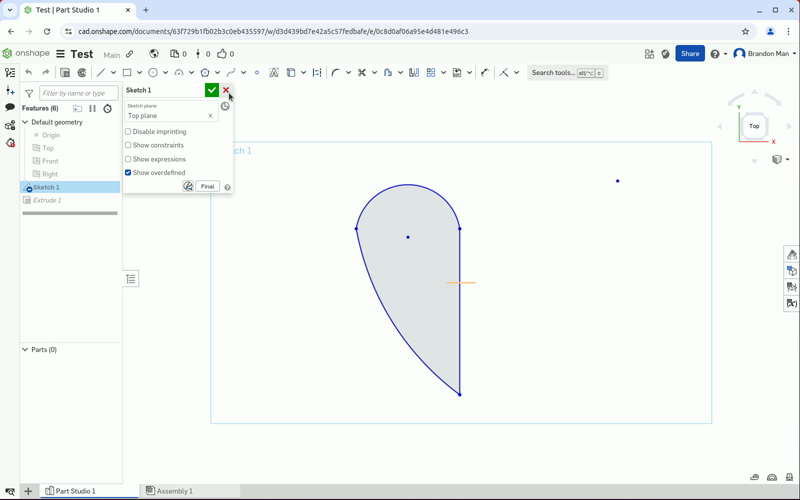
key(shift+s)
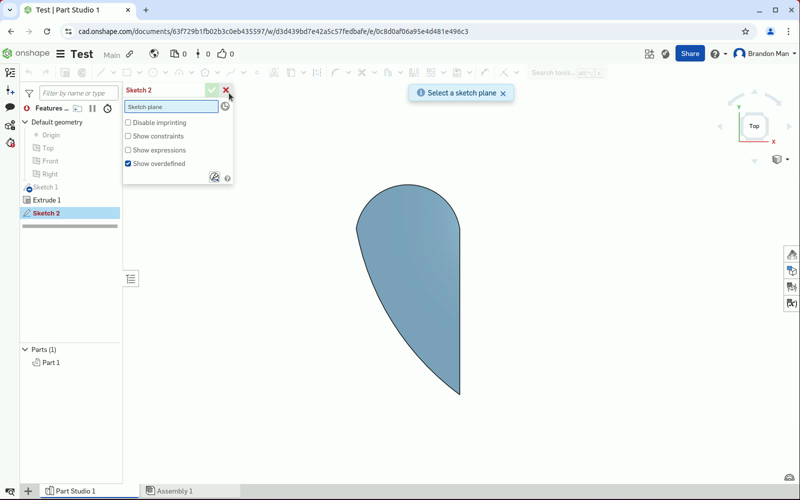
mouse_move(73, 150)
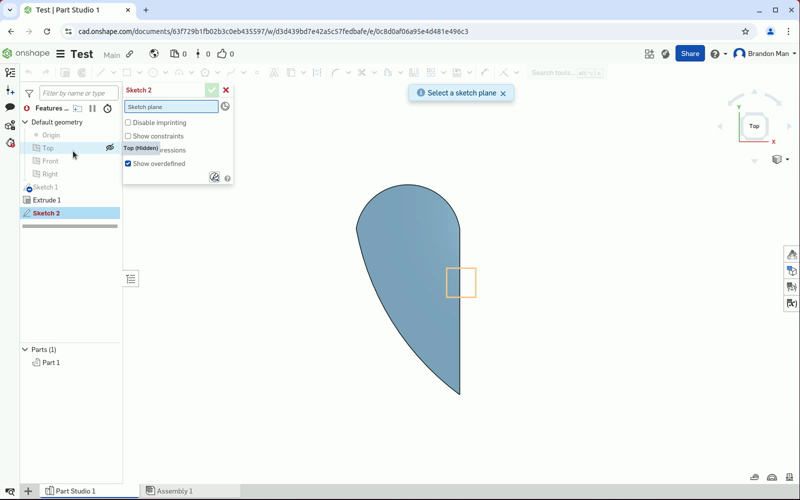
click(73, 150)
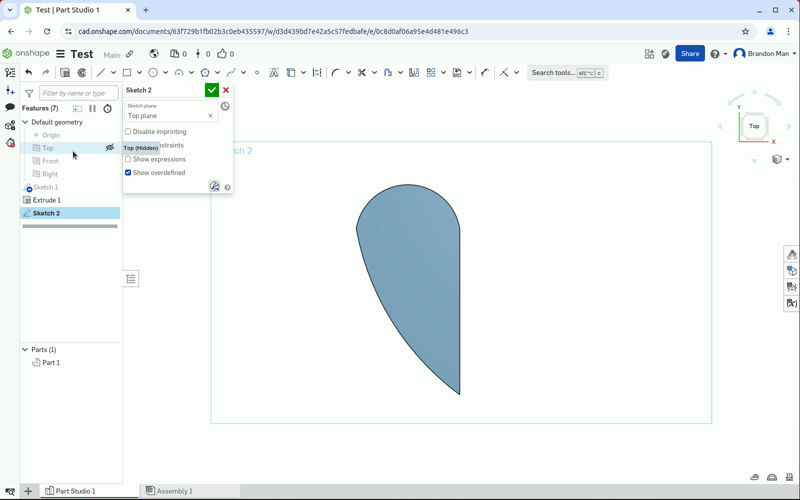
mouse_move(73, 352)
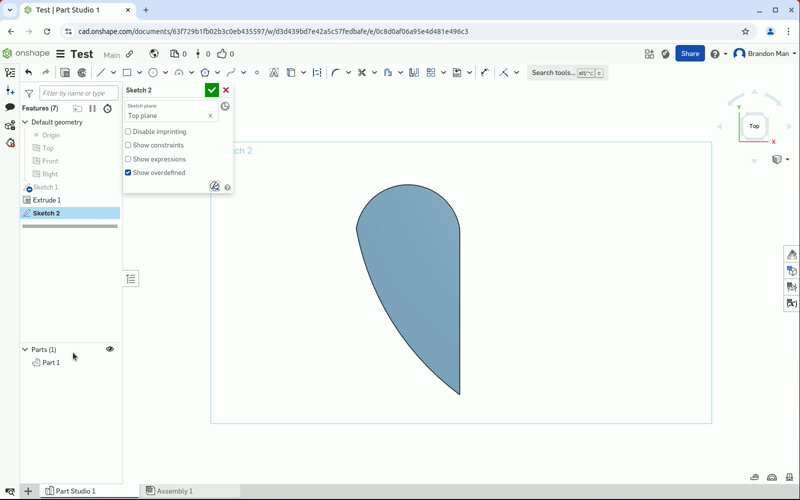
key(y)
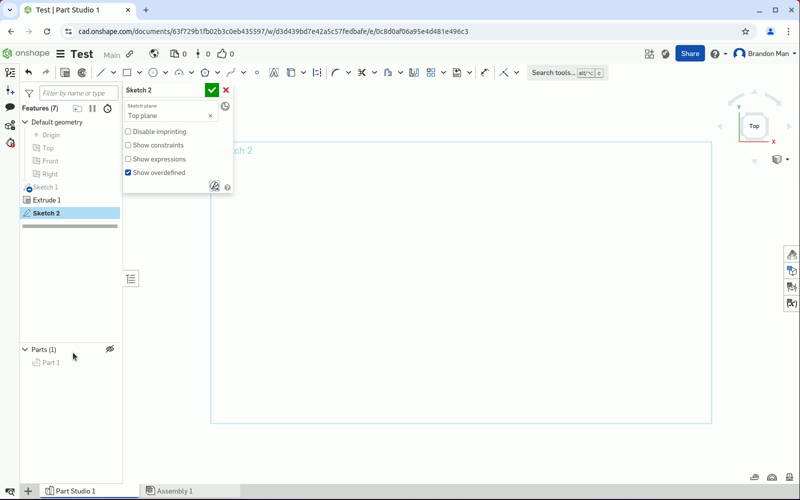
key(a)
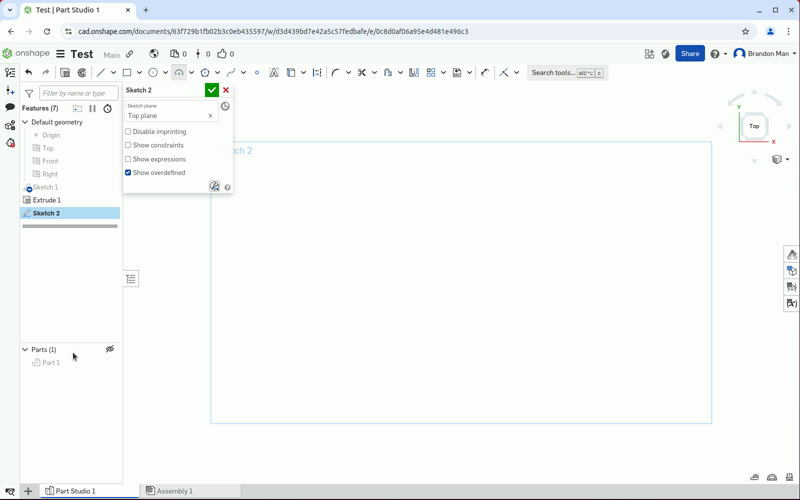
key_down(shift)
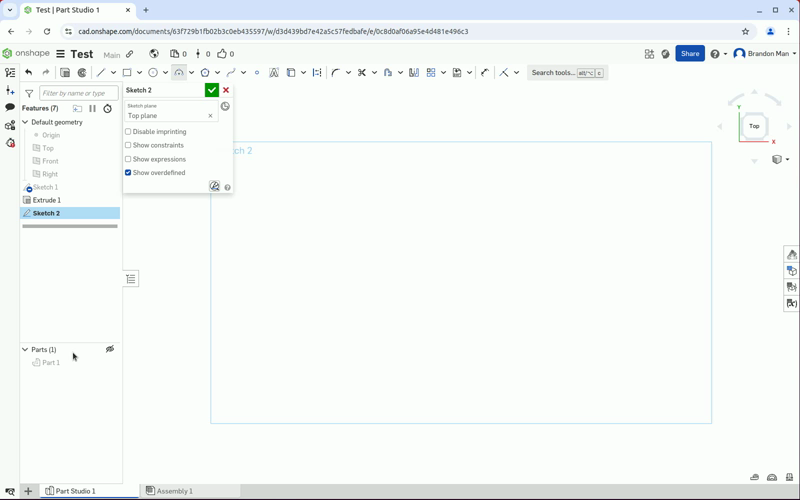
mouse_move(460, 395)
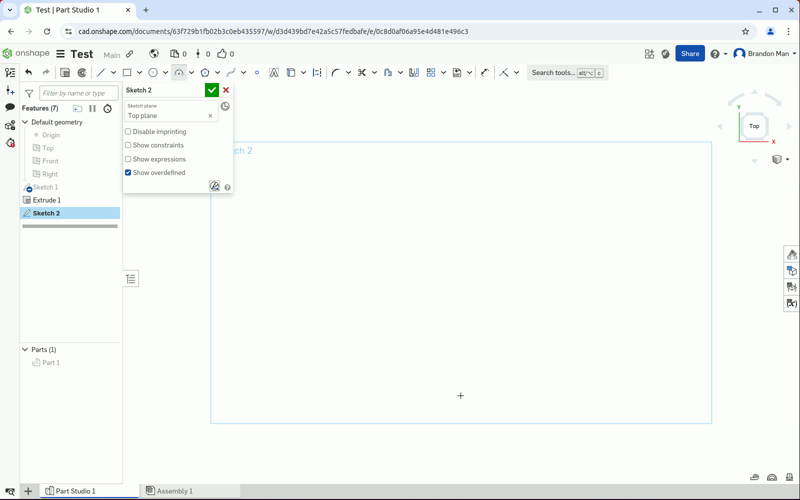
click(460, 395)
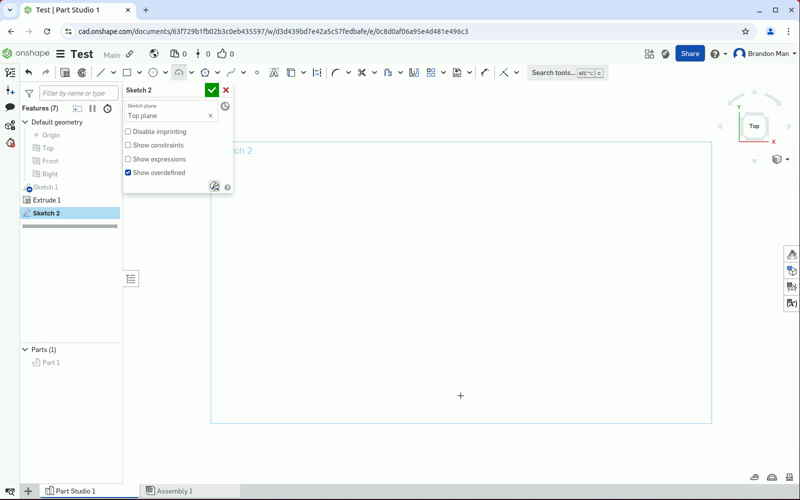
key_up(shift)
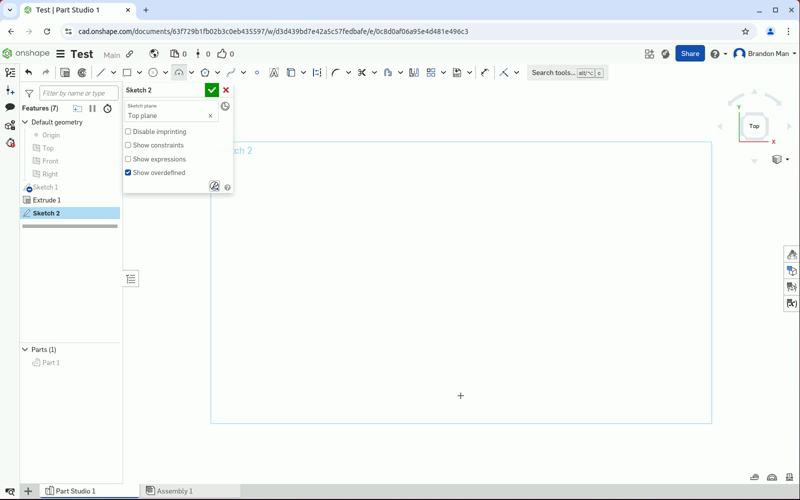
key_down(shift)
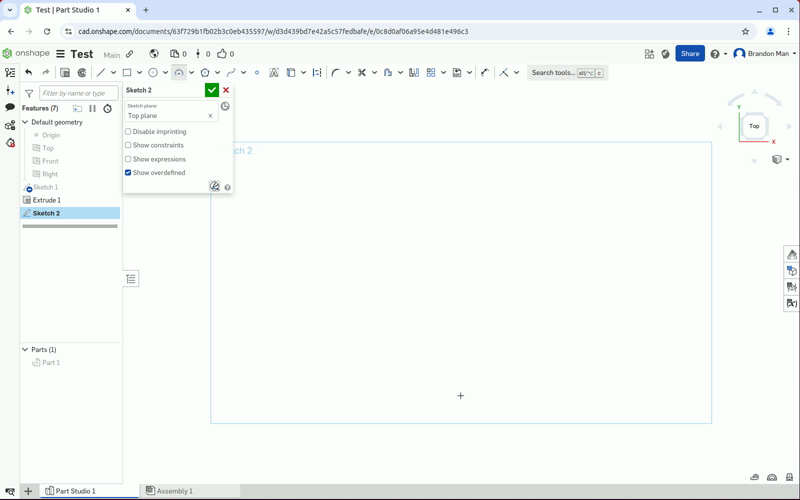
mouse_move(565, 228)
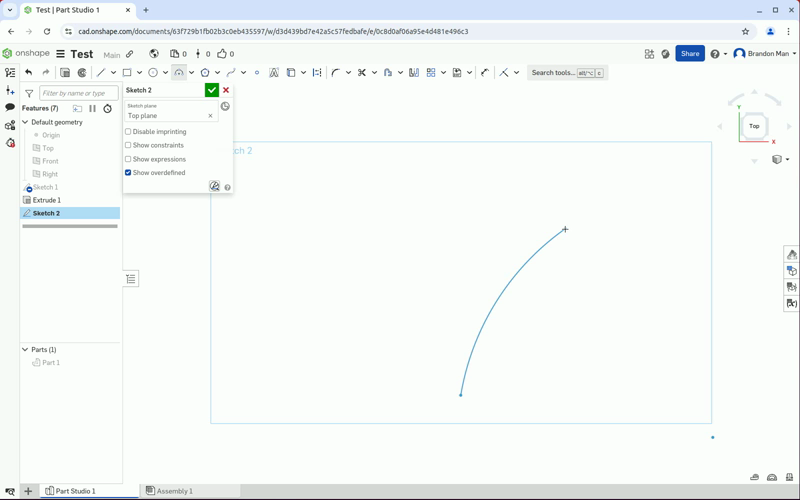
click(565, 228)
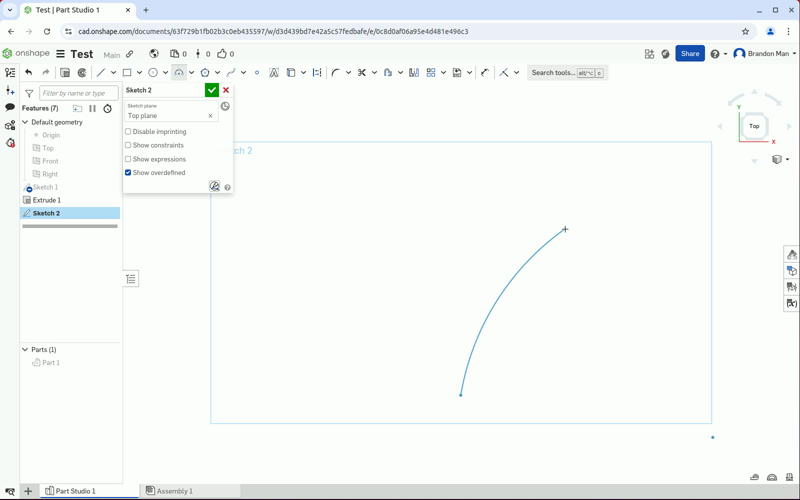
mouse_move(529, 322)
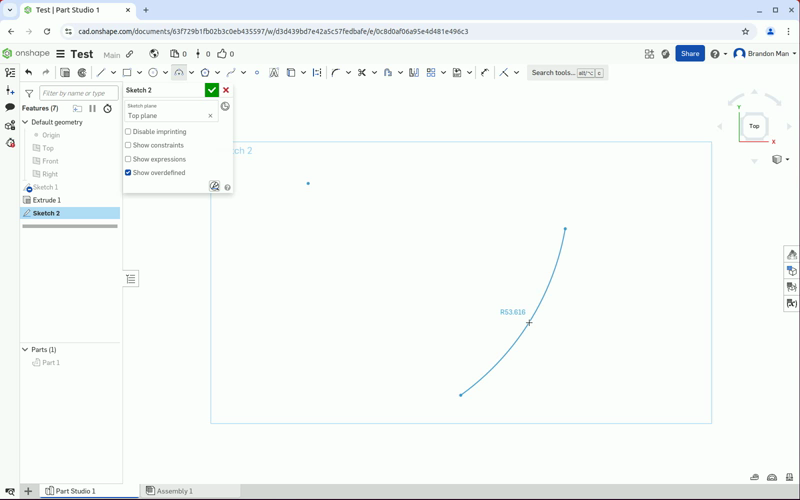
click(529, 322)
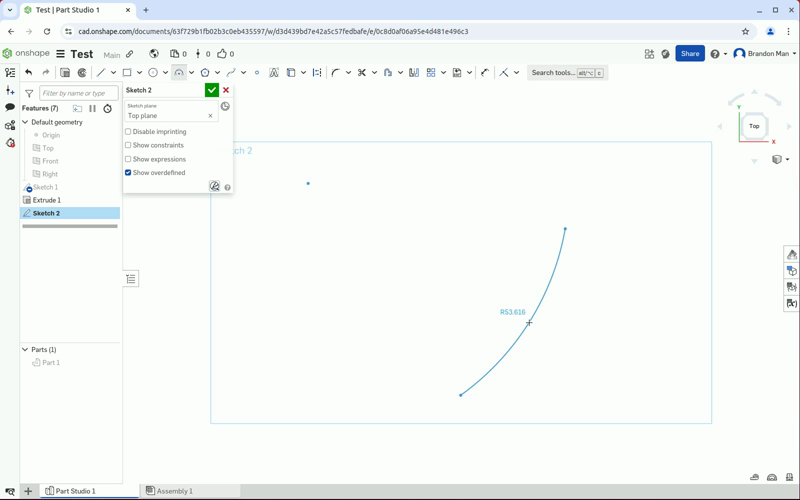
key_up(shift)
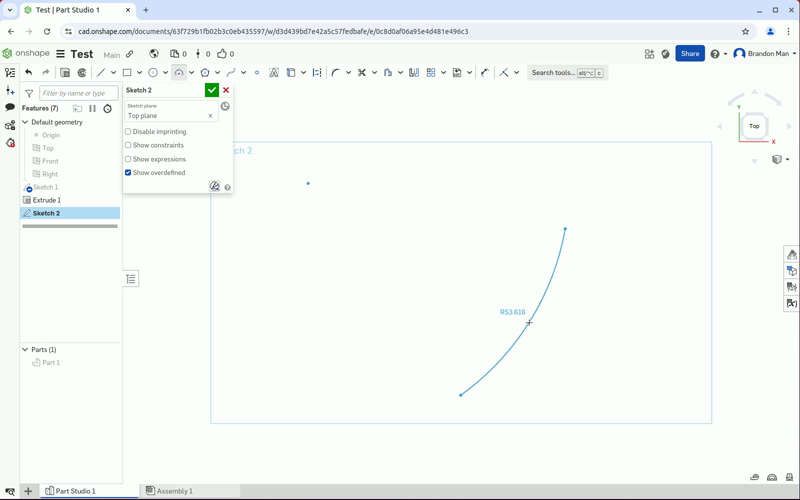
mouse_move(565, 228)
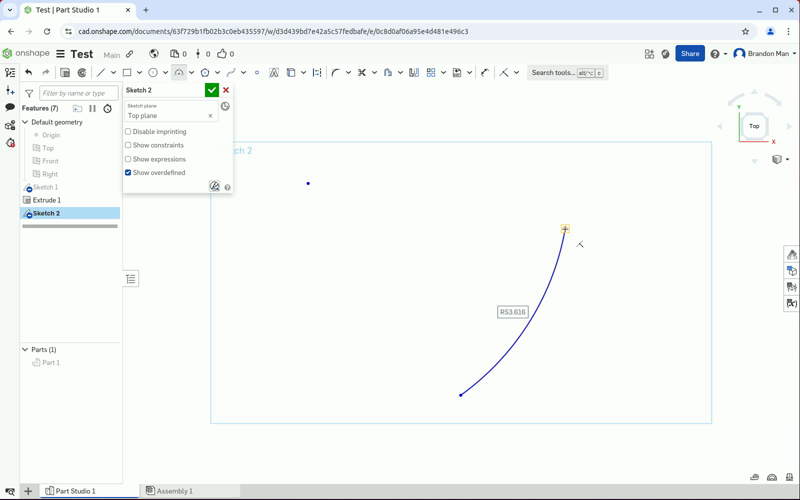
click(565, 228)
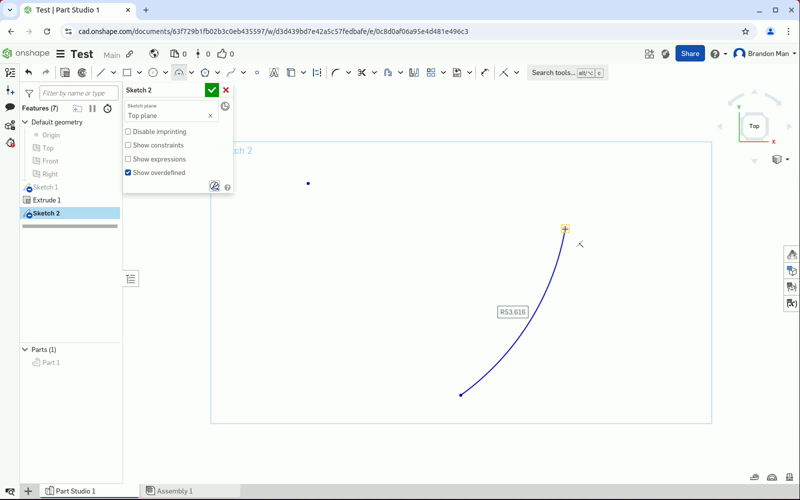
key_down(shift)
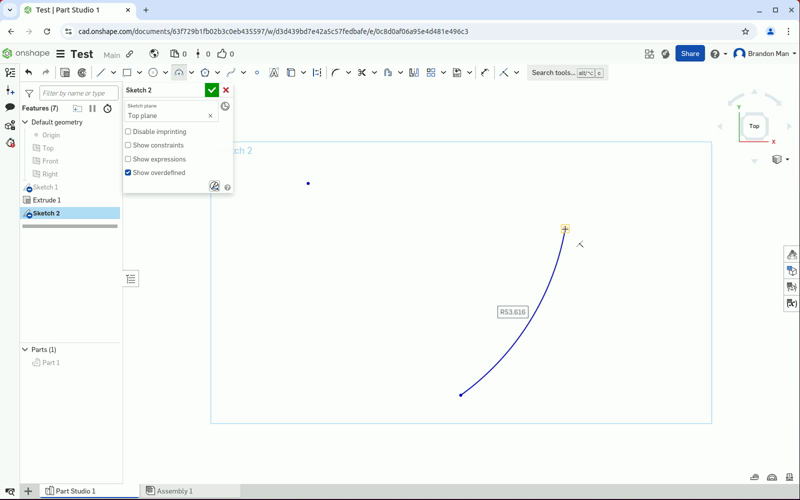
mouse_move(460, 228)
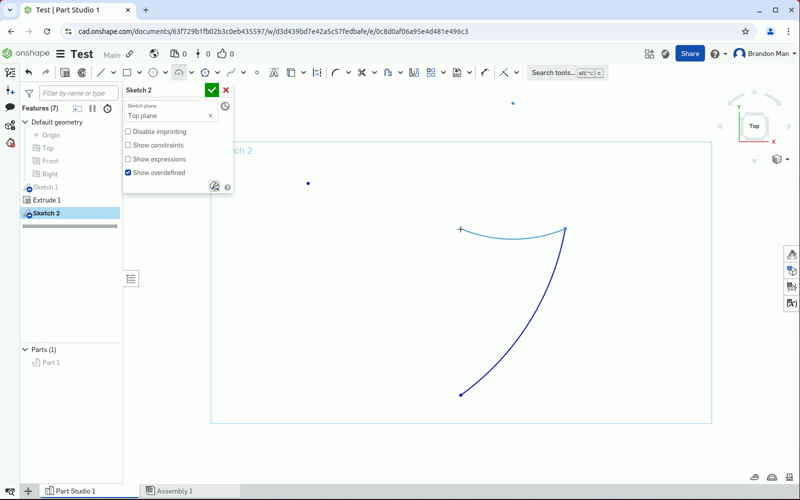
click(460, 228)
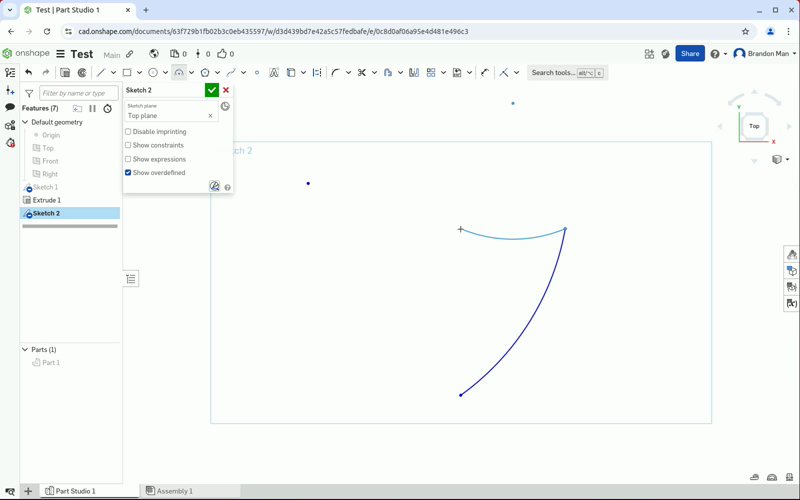
mouse_move(513, 183)
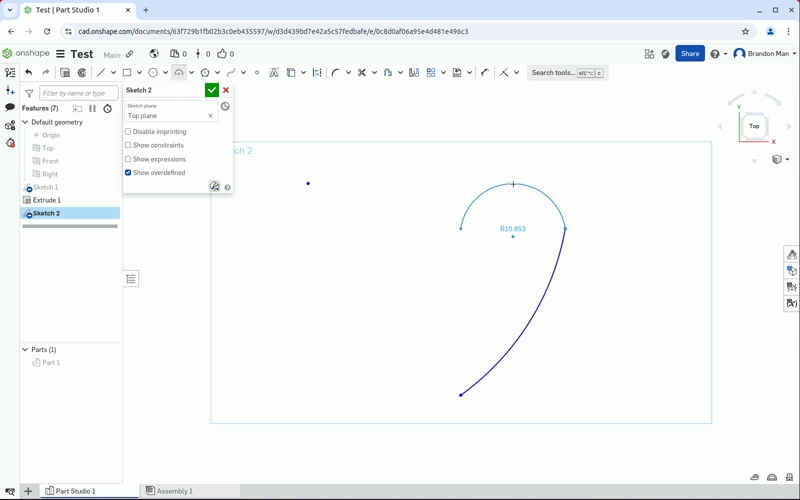
click(513, 183)
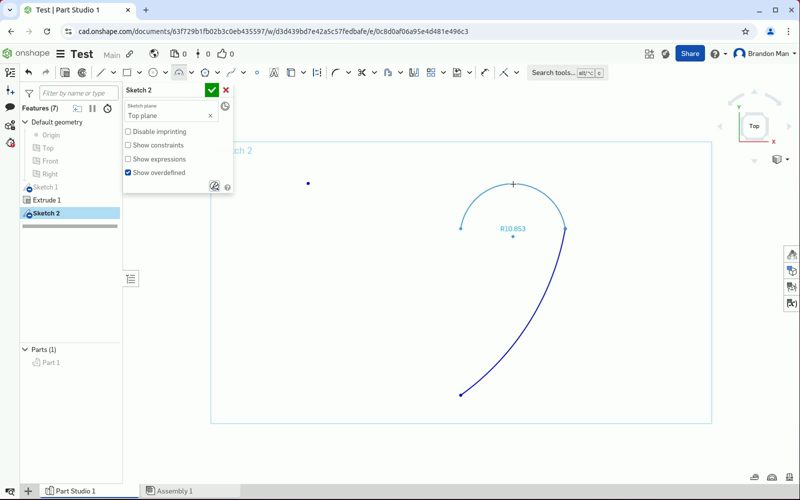
key_up(shift)
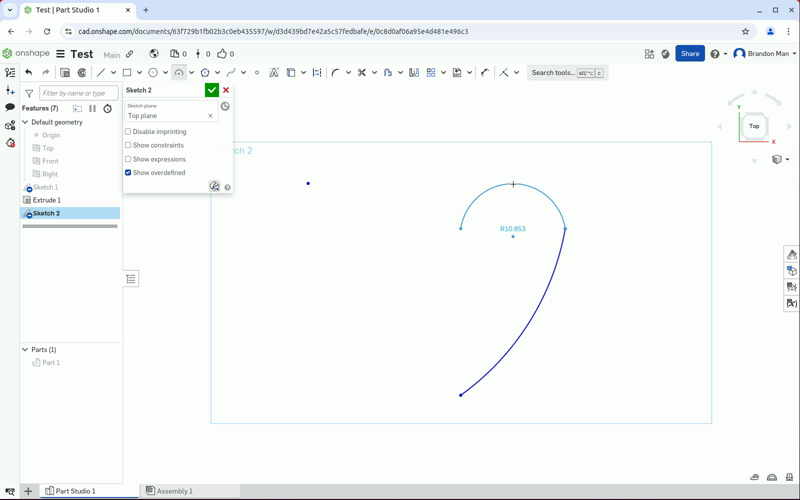
key(esc)
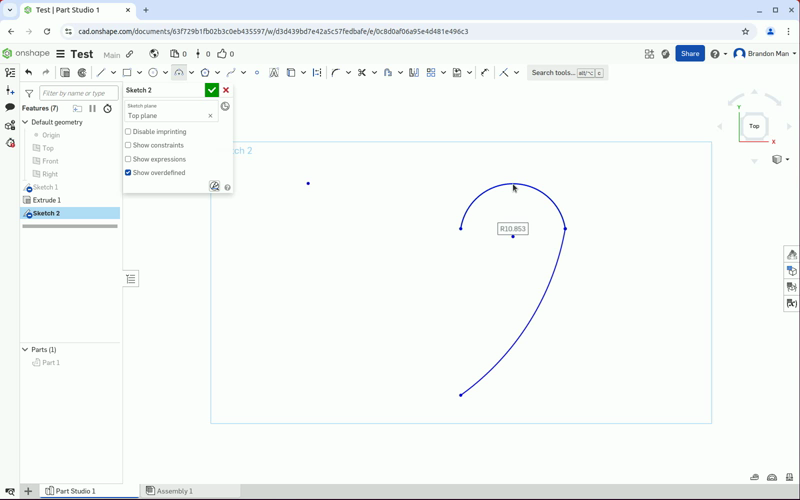
key(l)
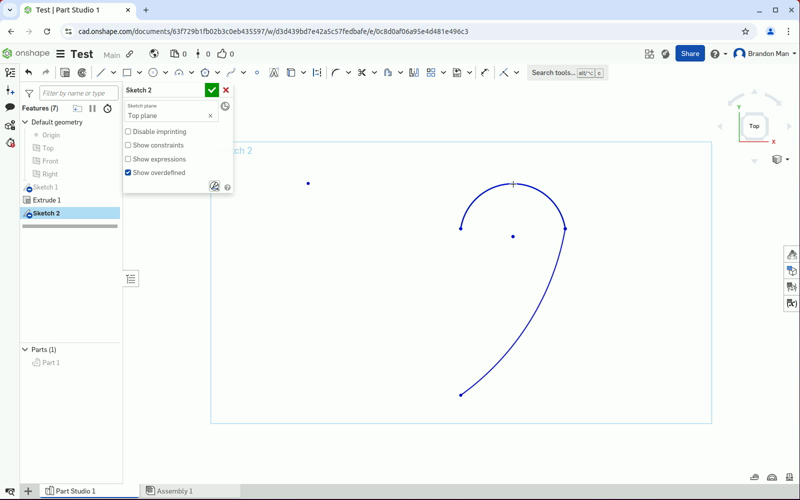
mouse_move(460, 228)
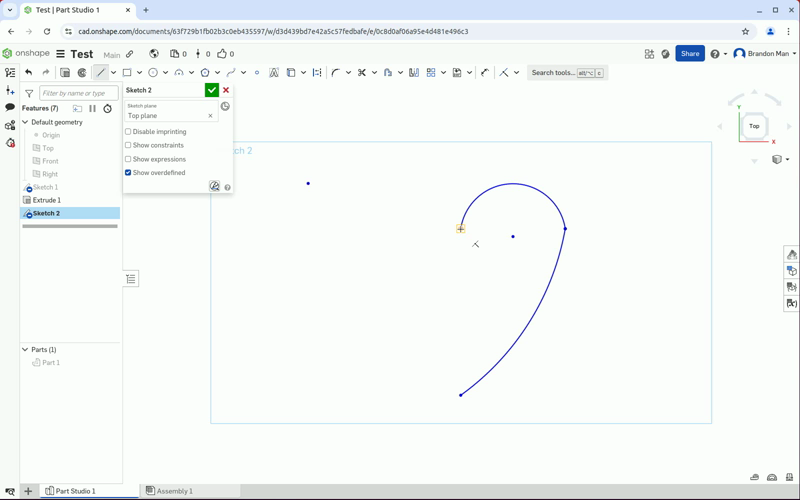
click(460, 228)
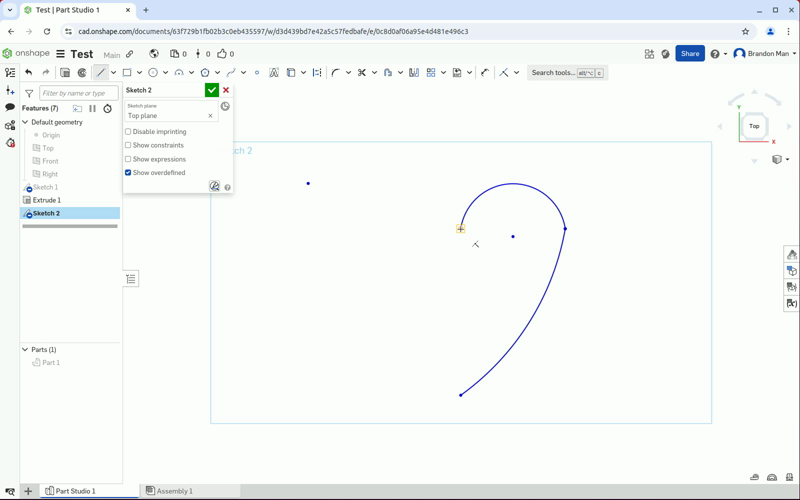
key_down(shift)
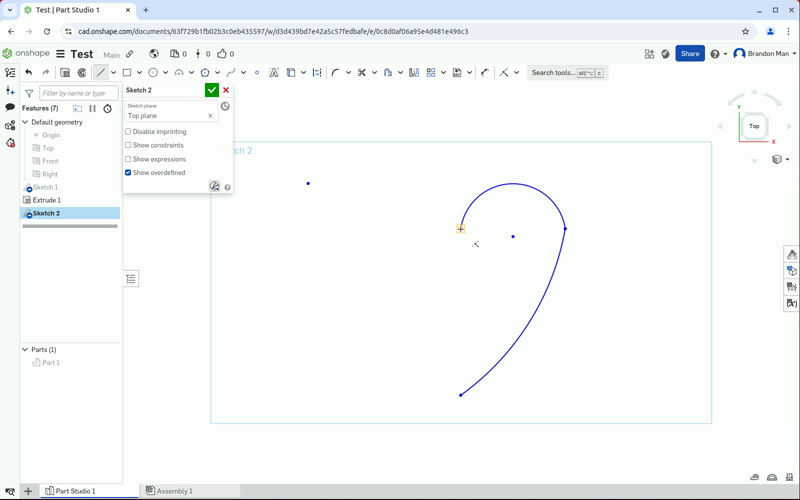
mouse_move(460, 395)
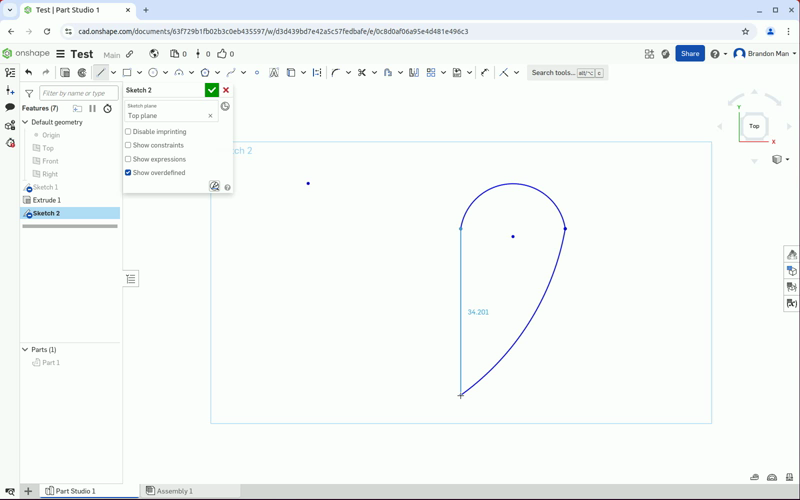
key_up(shift)
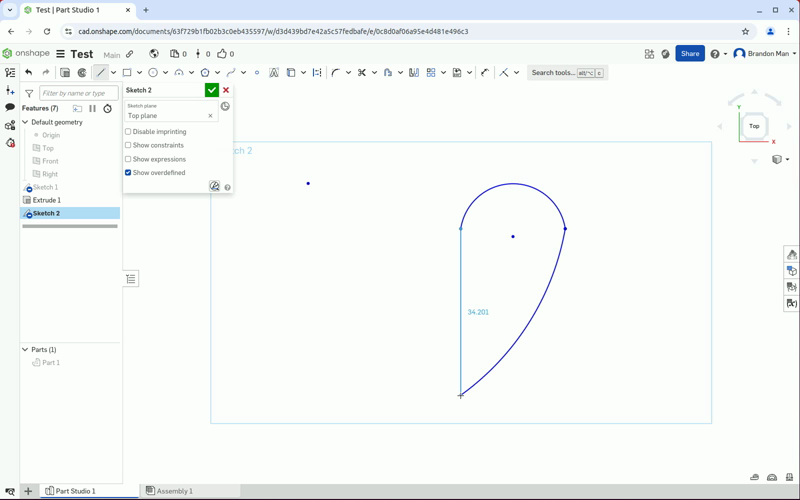
click(460, 395)
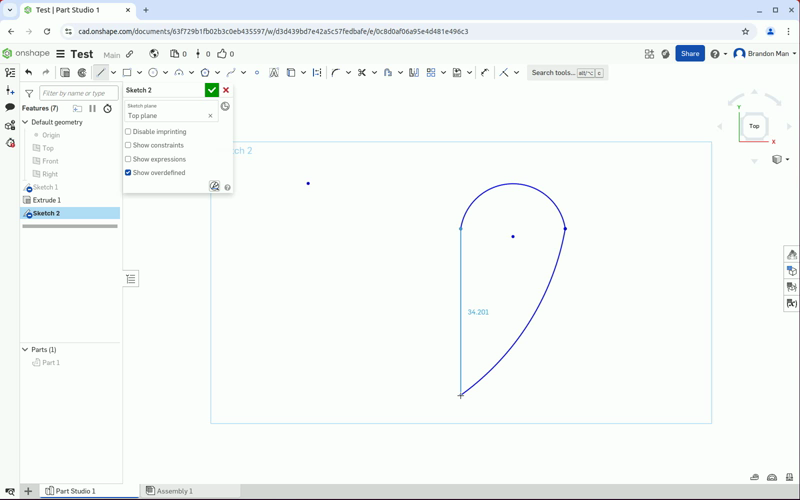
key(esc)
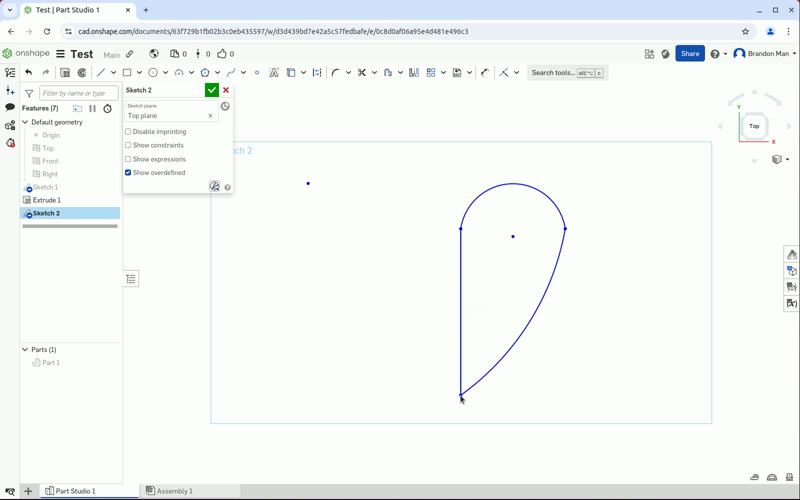
mouse_move(481, 268)
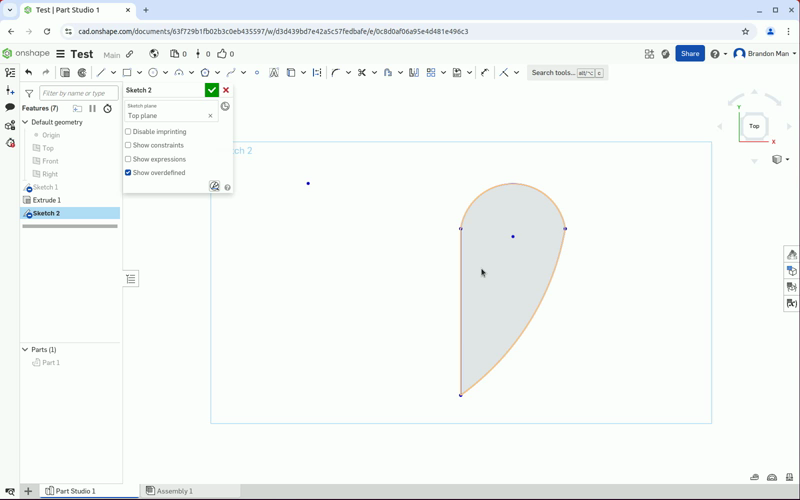
click(481, 268)
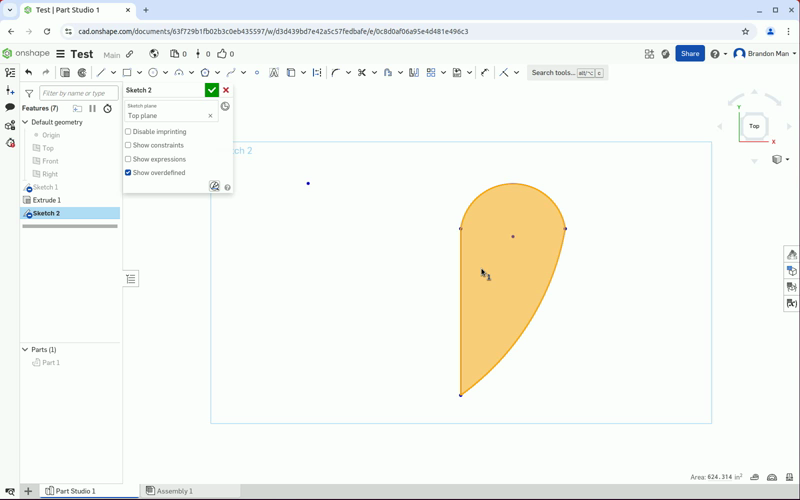
mouse_move(73, 352)
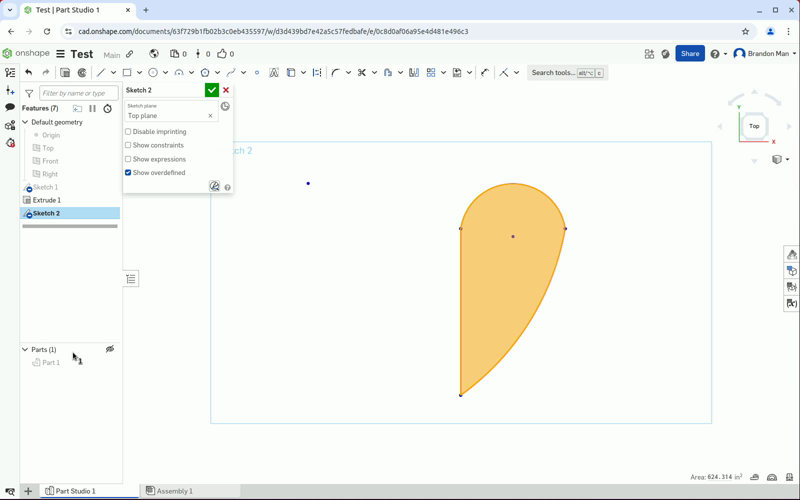
key(shift+y)
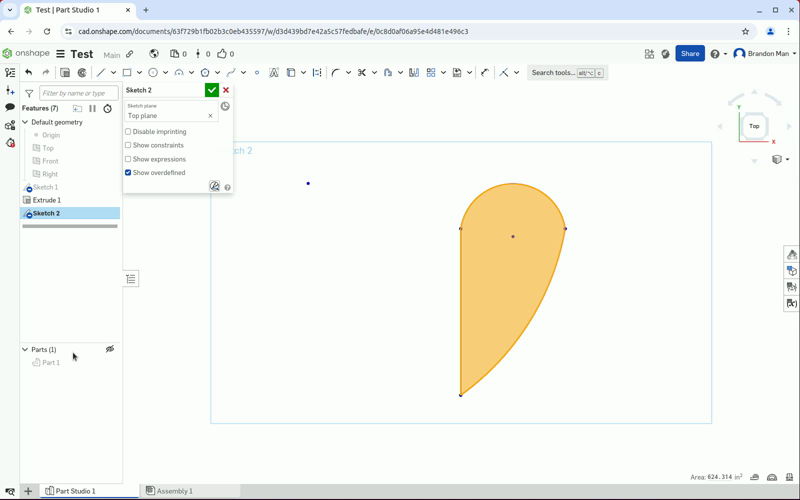
key(shift+e)
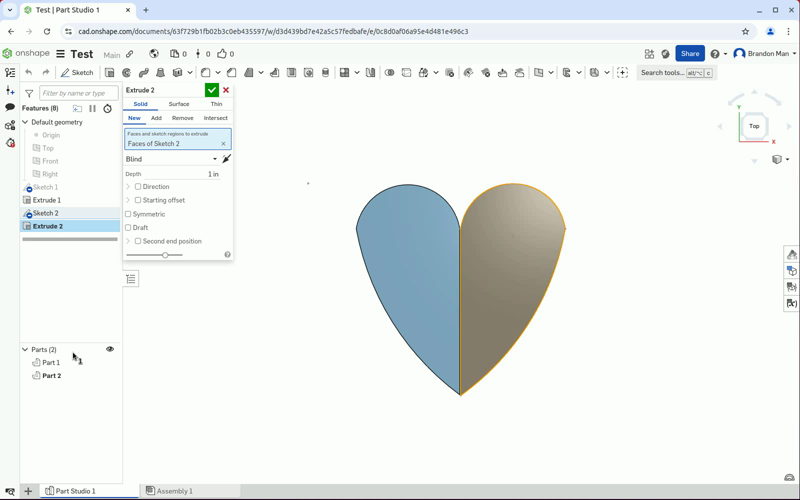
mouse_move(143, 106)
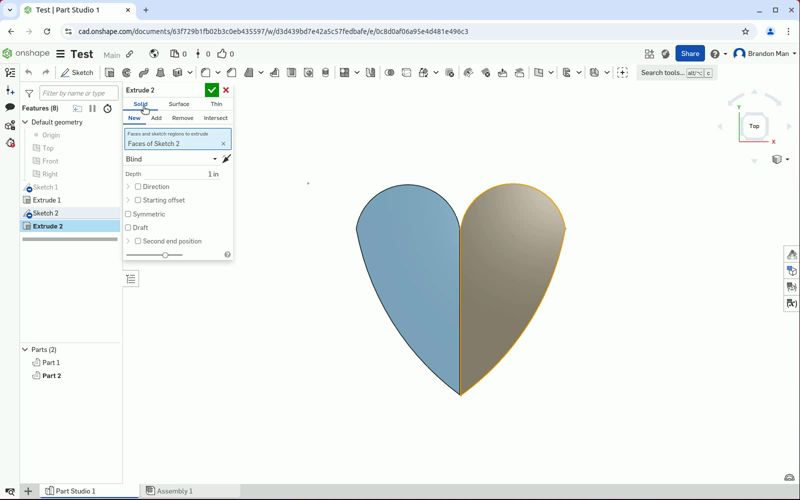
click(143, 106)
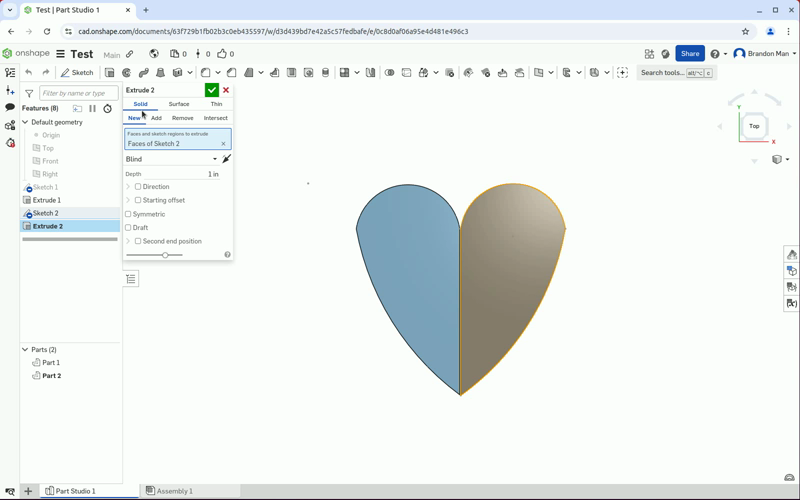
mouse_move(137, 120)
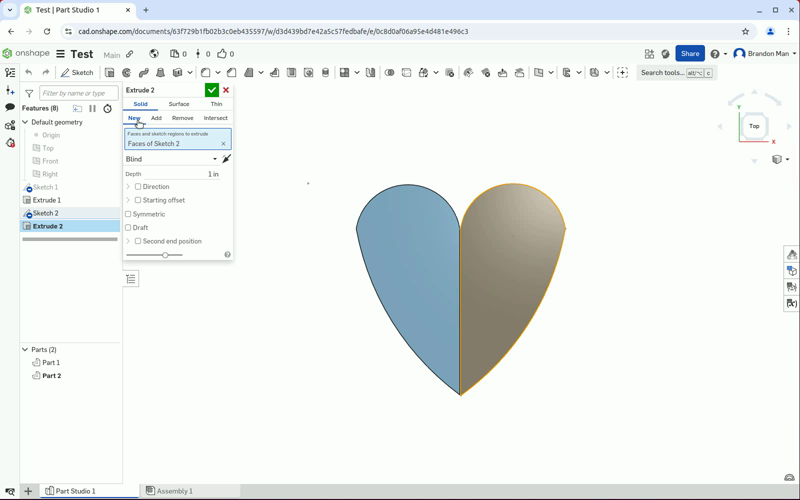
click(137, 120)
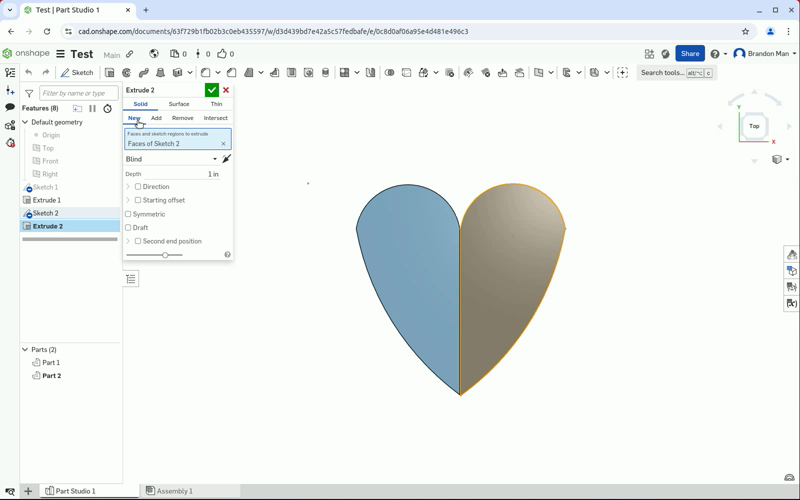
key(tab, 4)
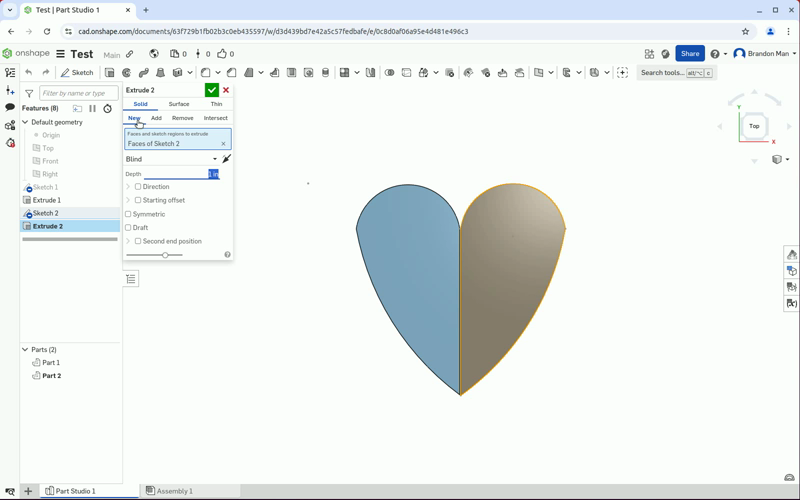
text(0.722)
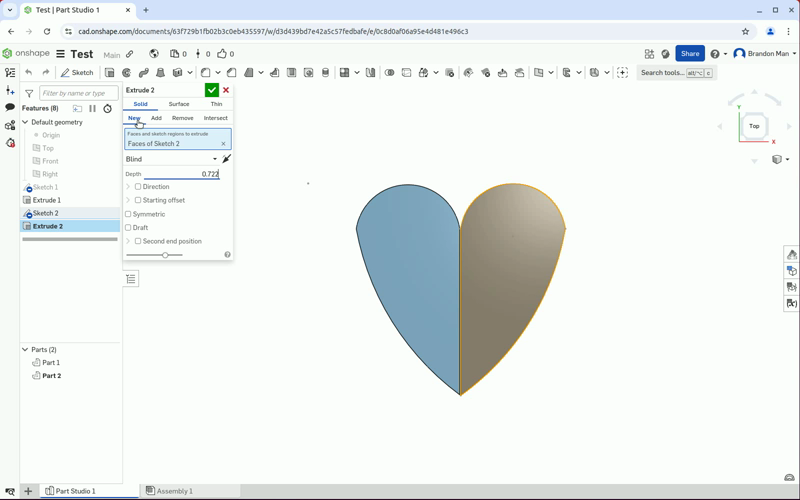
key(enter)
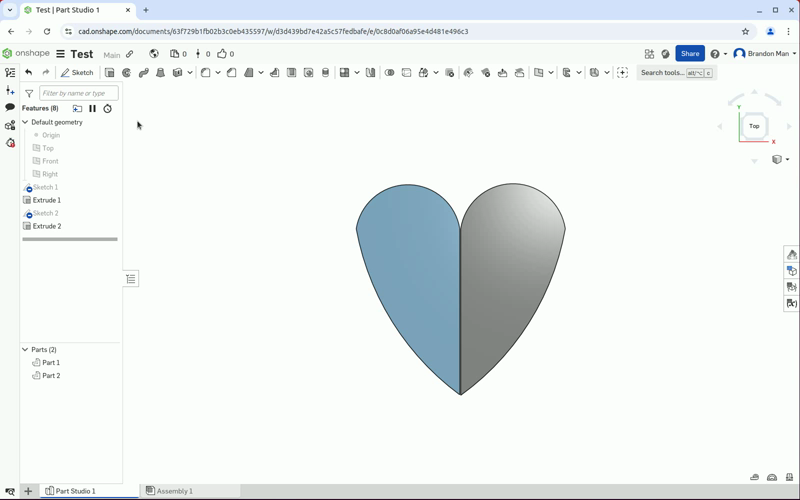
key(shift+h)
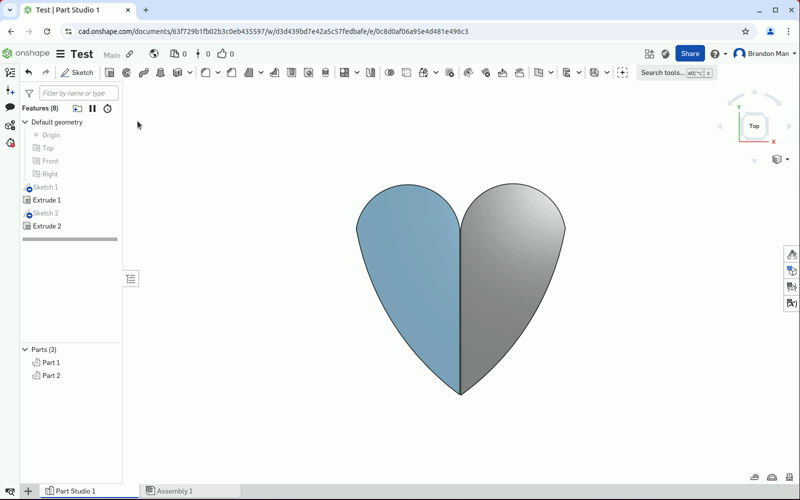
key(shift+h)
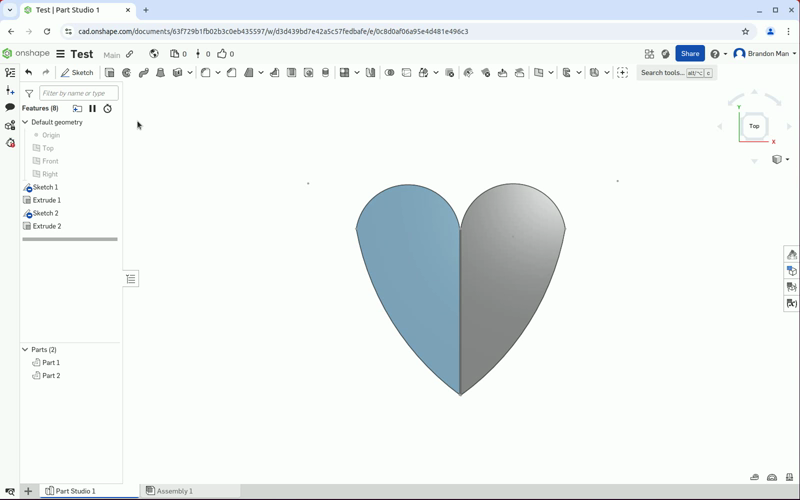
key(shift+7)
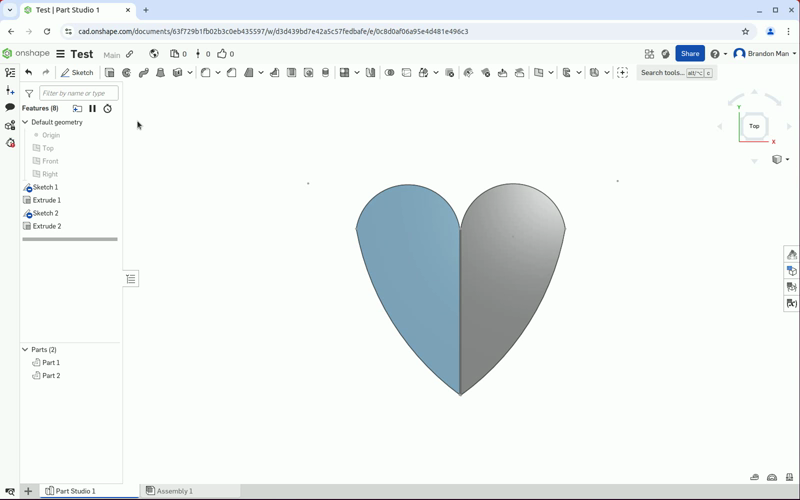
key(up, 3)
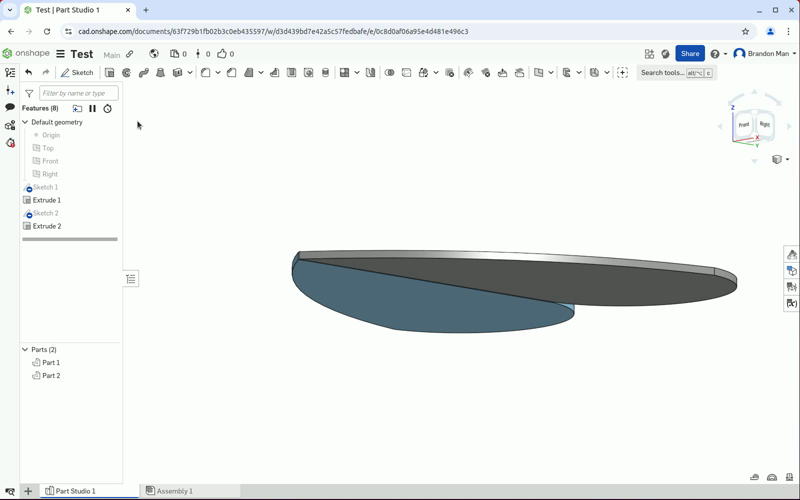
key(left, 3)
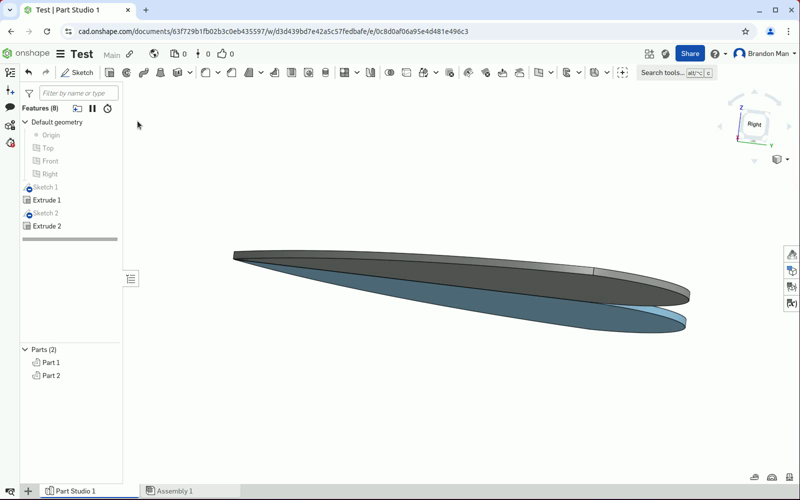
key(right, 3)
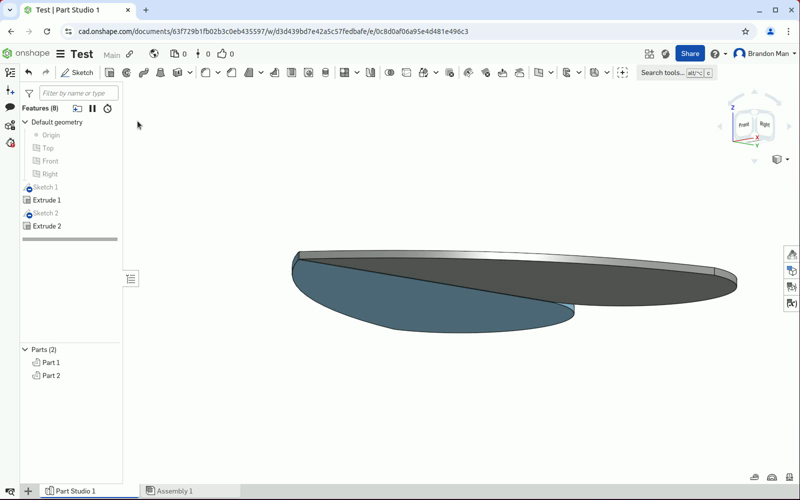
key(down, 3)
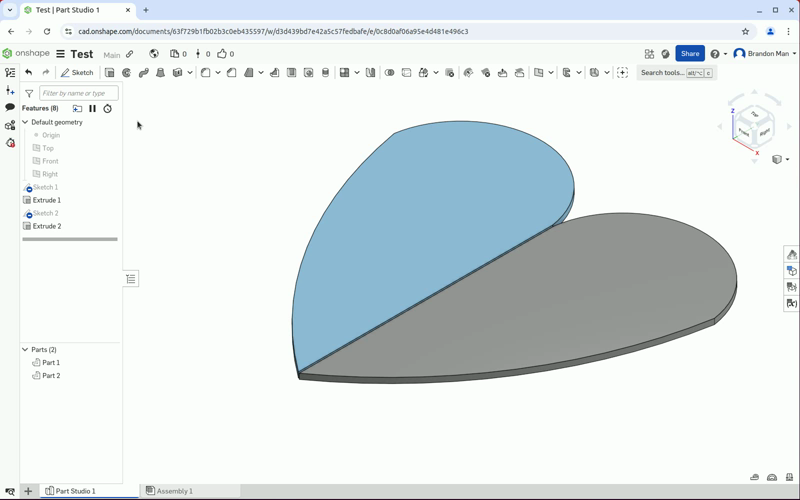
mouse_move(73, 189)
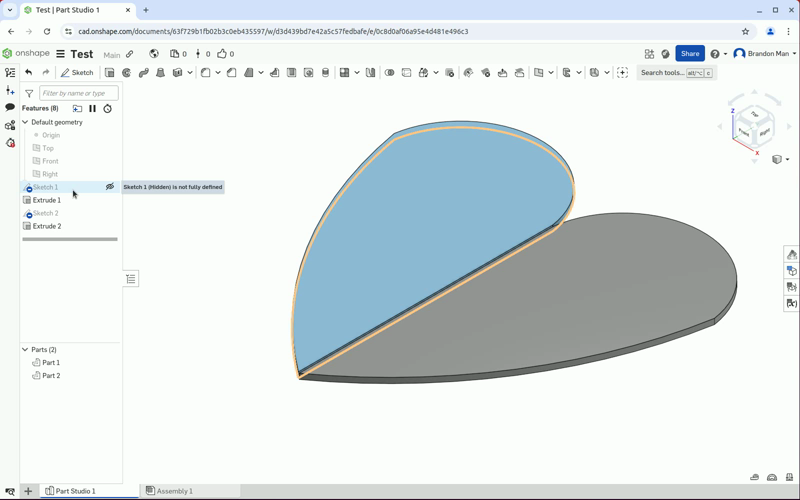
click(73, 189)